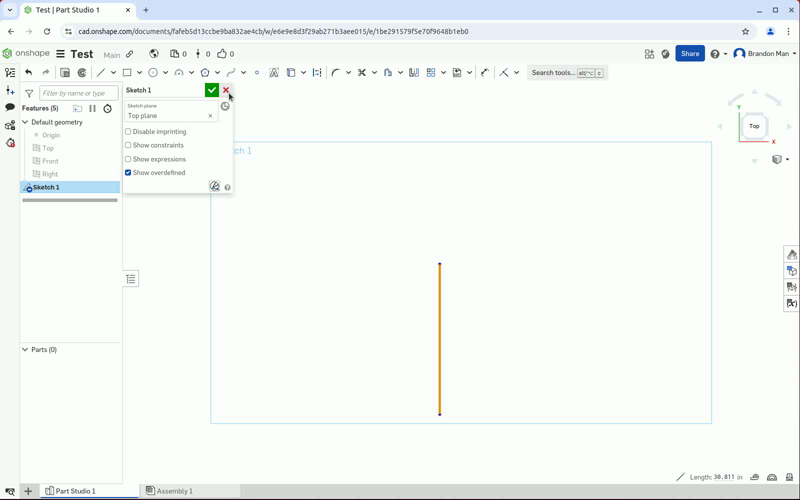
key(shift+h)
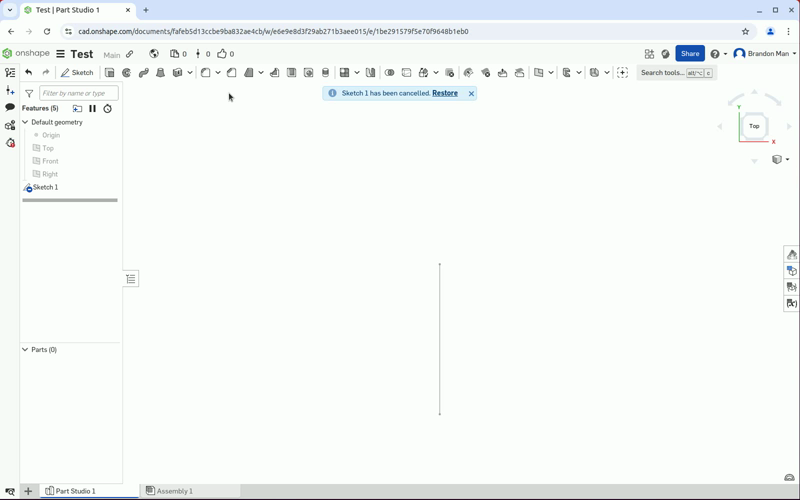
mouse_move(73, 352)
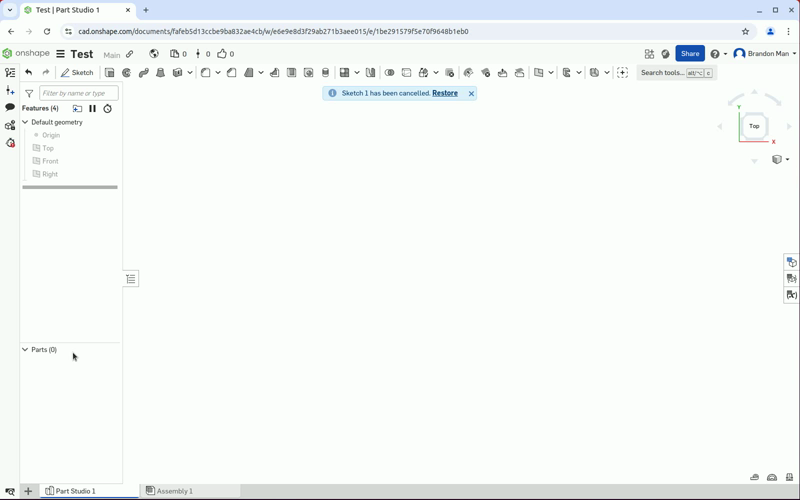
key(y)
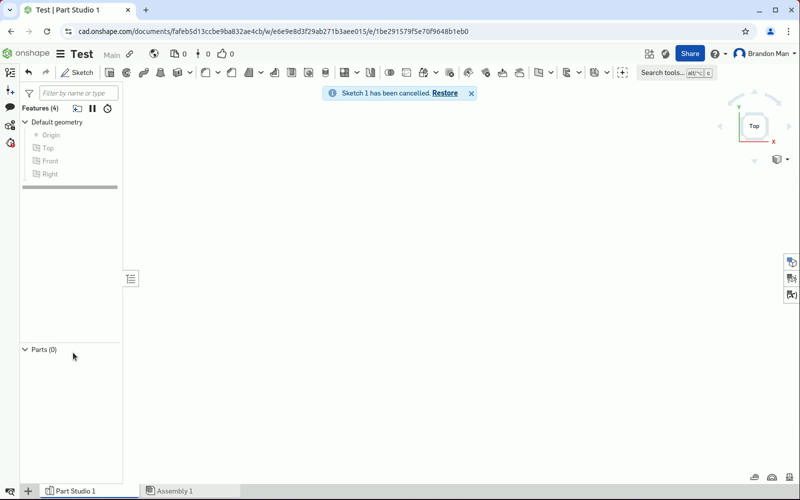
key(shift+p)
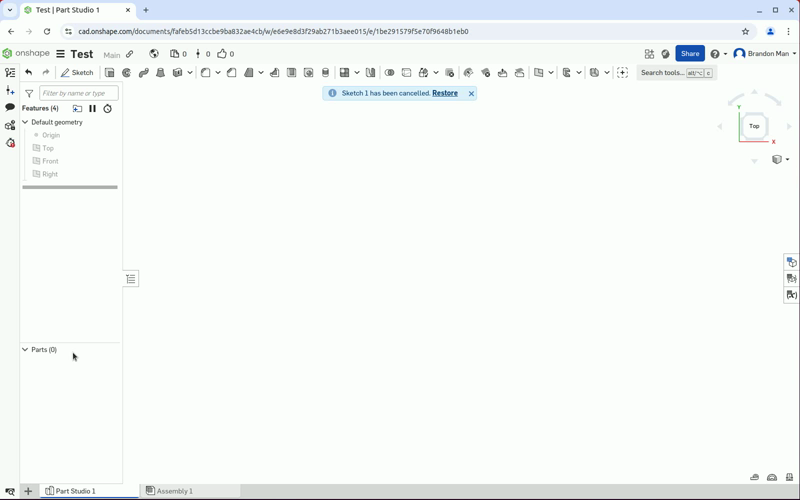
key(space)
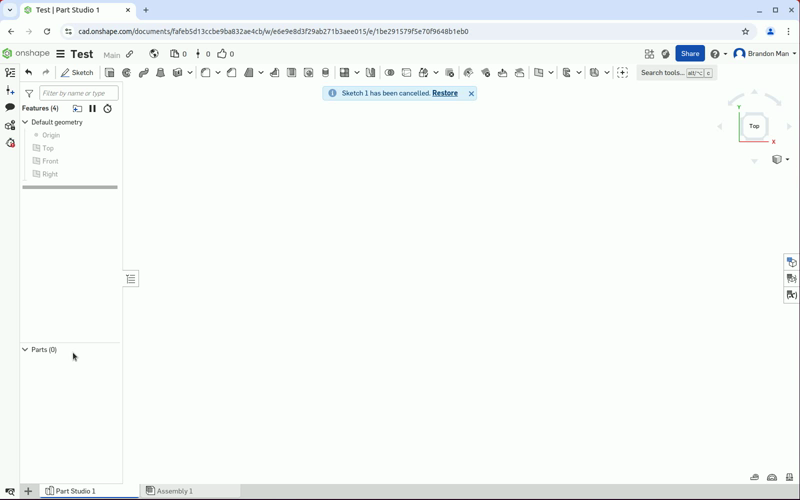
key_down(shift)
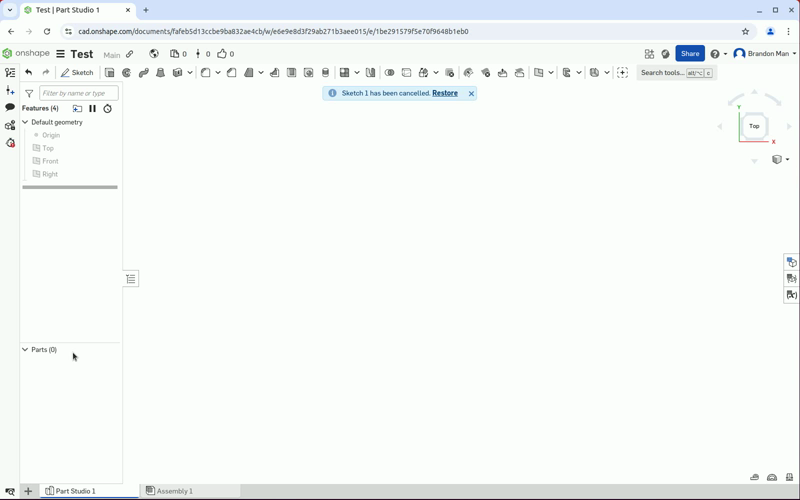
key(up)
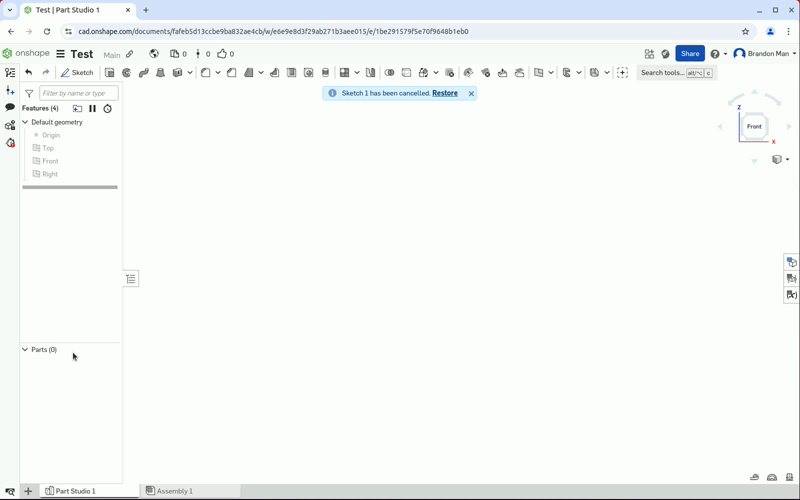
key_up(shift)
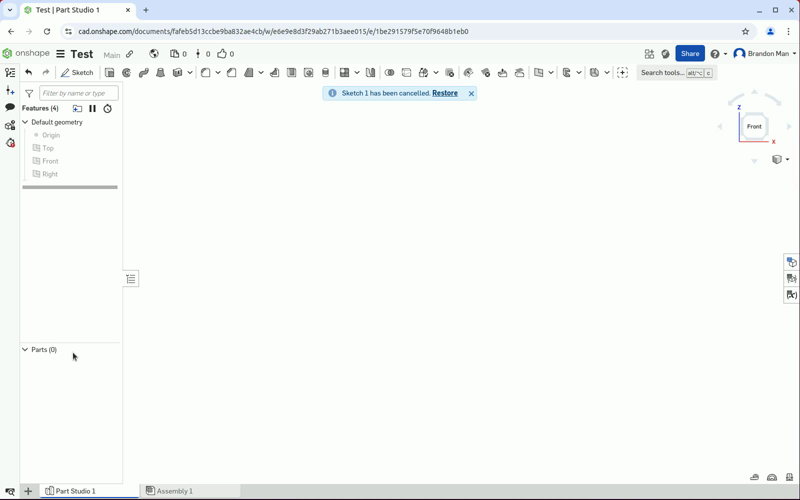
mouse_move(73, 352)
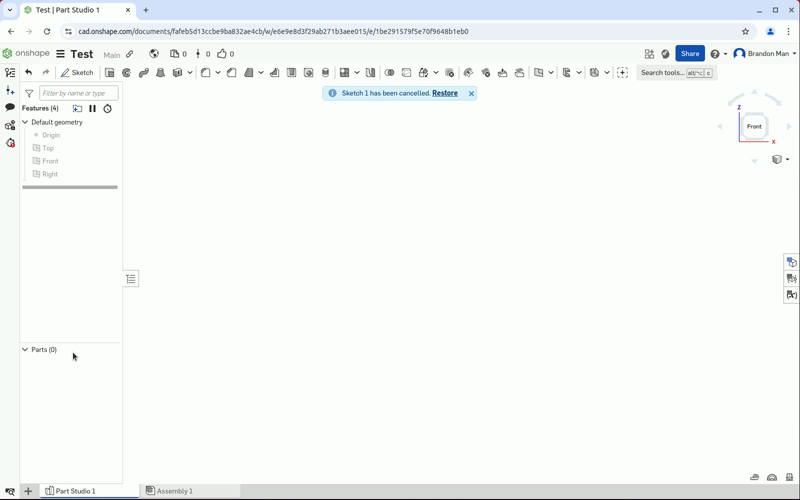
key(shift+y)
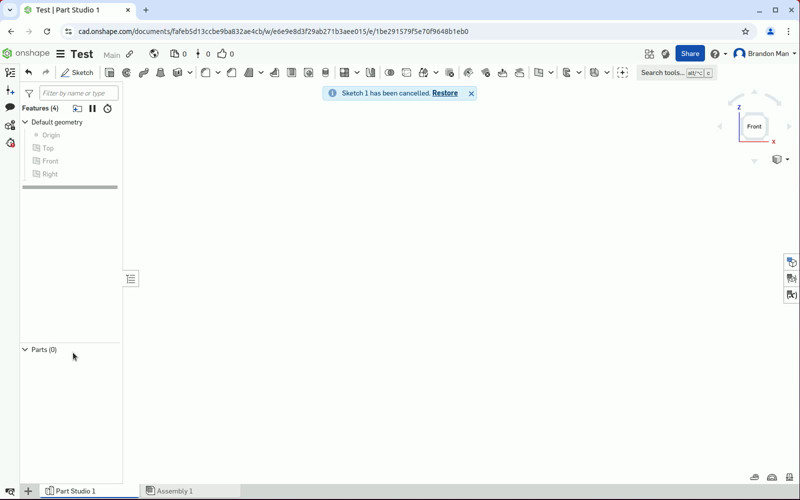
key(shift+s)
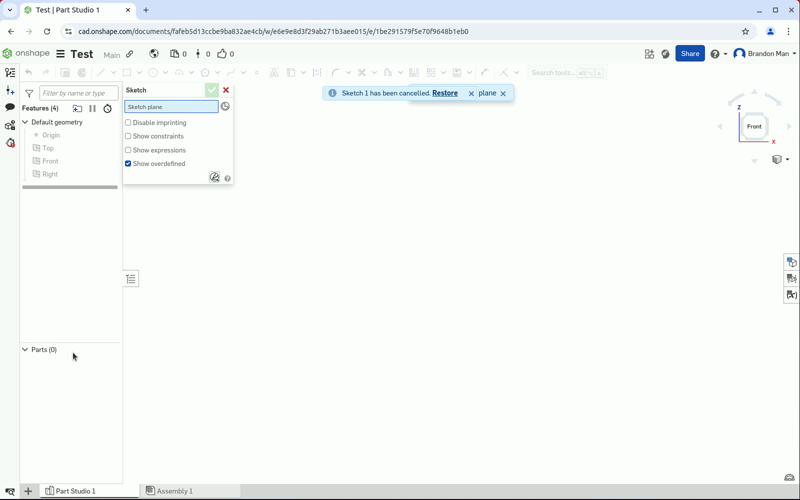
mouse_move(73, 163)
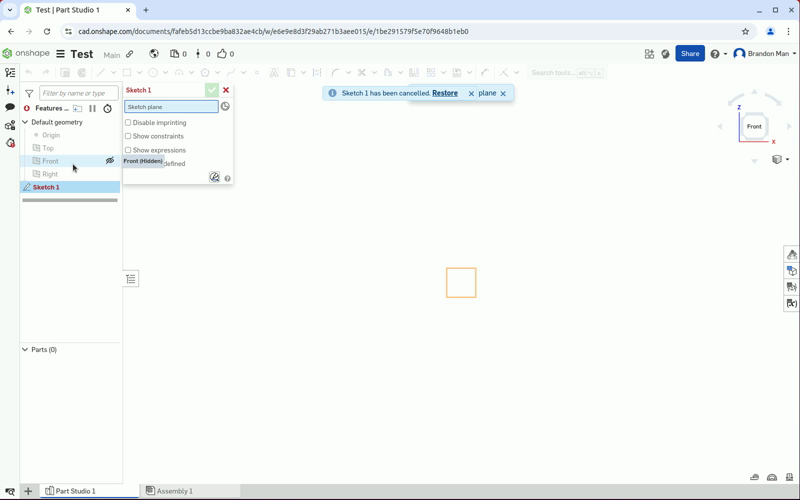
click(73, 163)
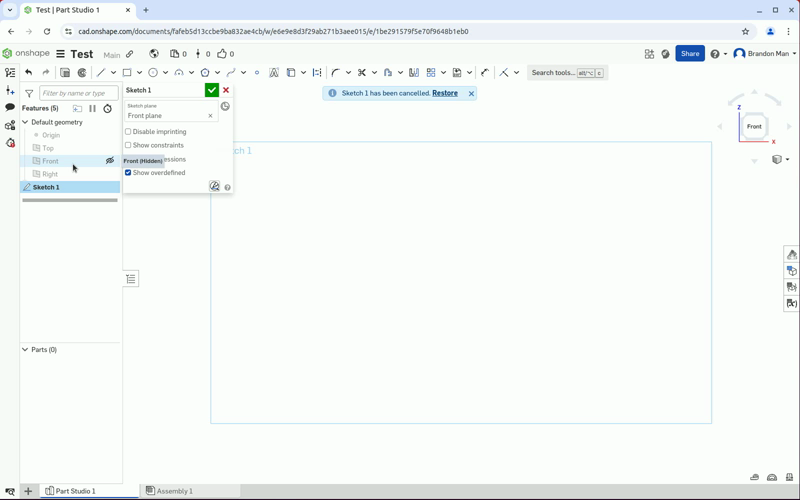
mouse_move(73, 352)
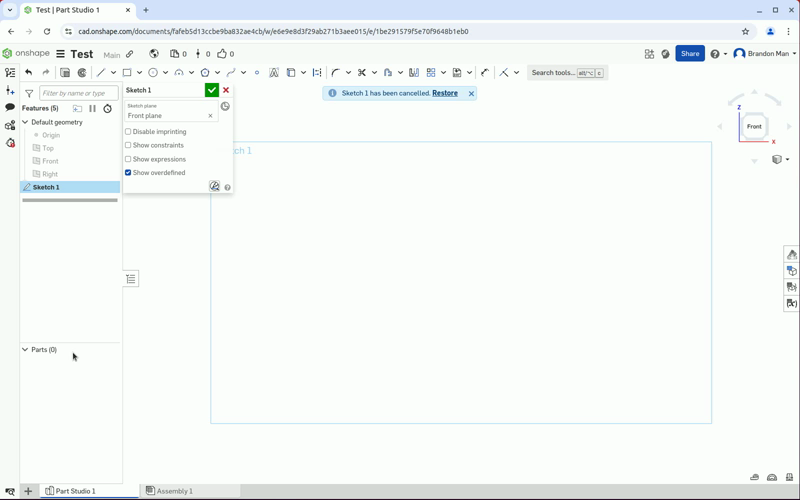
key(y)
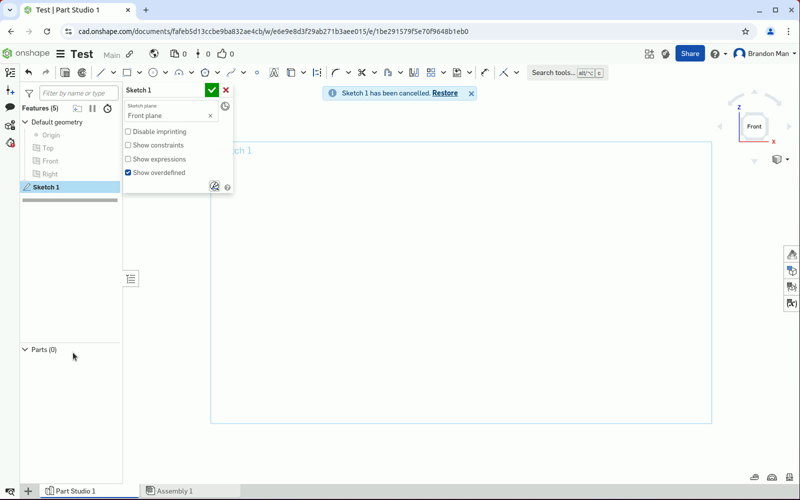
key(c)
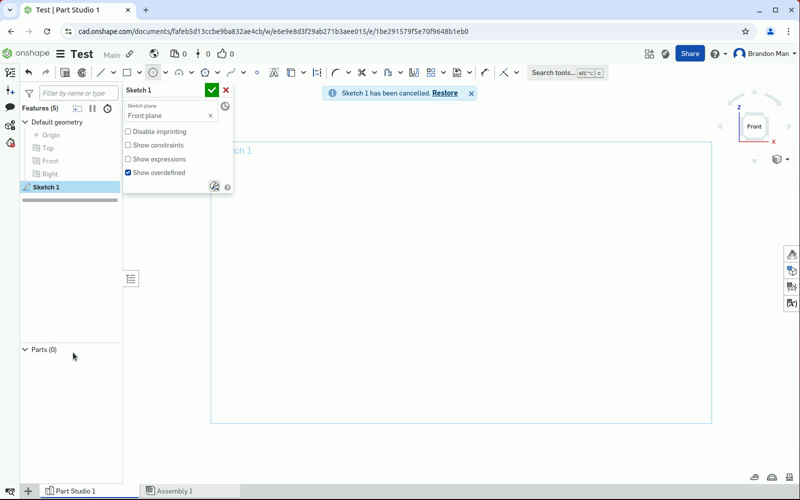
key_down(shift)
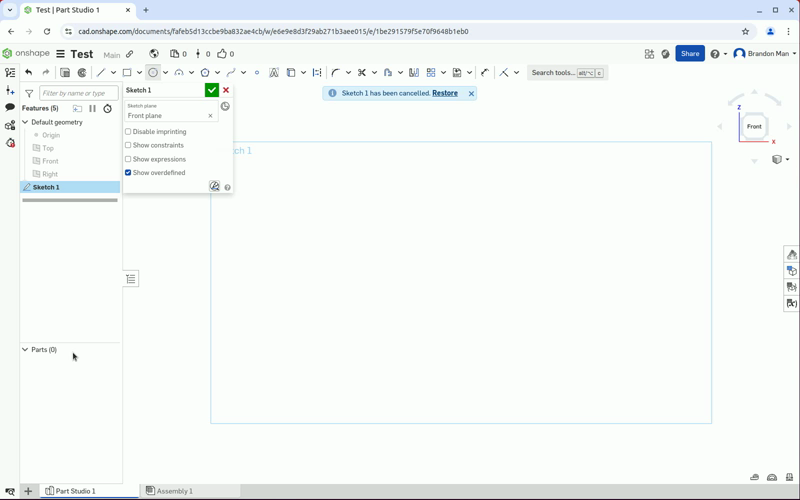
mouse_move(358, 282)
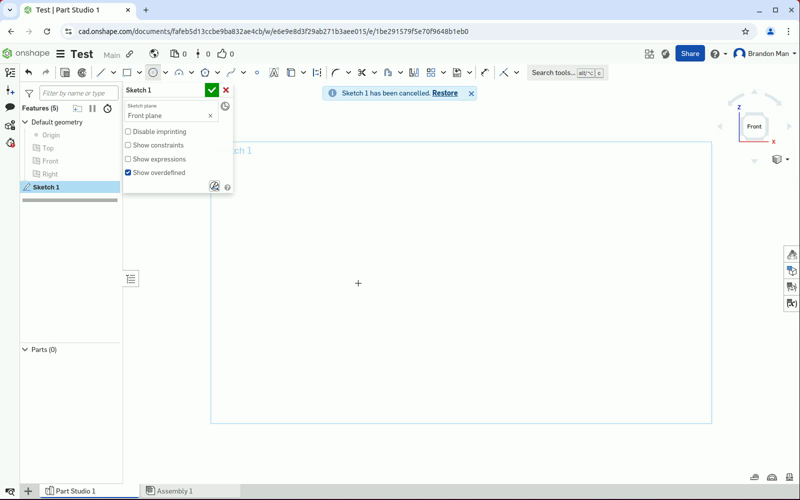
click(358, 282)
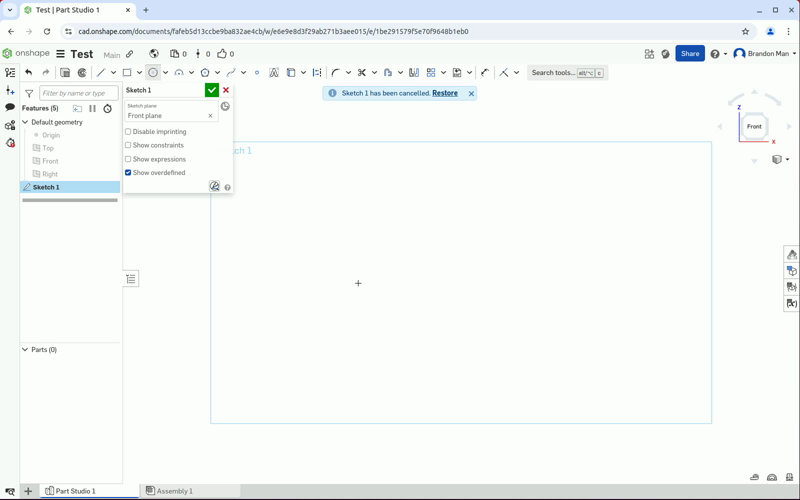
key_up(shift)
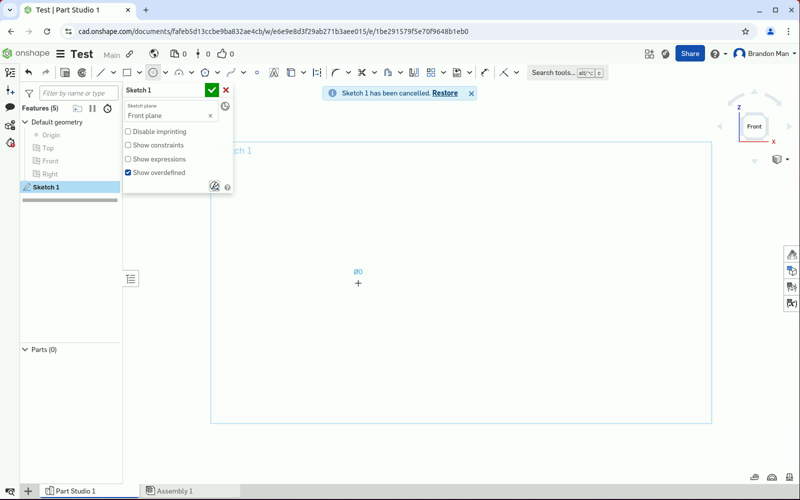
mouse_move(368, 282)
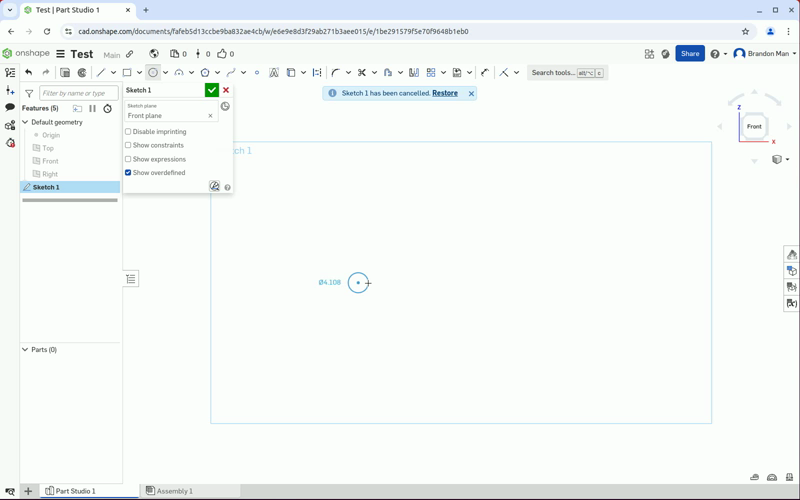
click(368, 282)
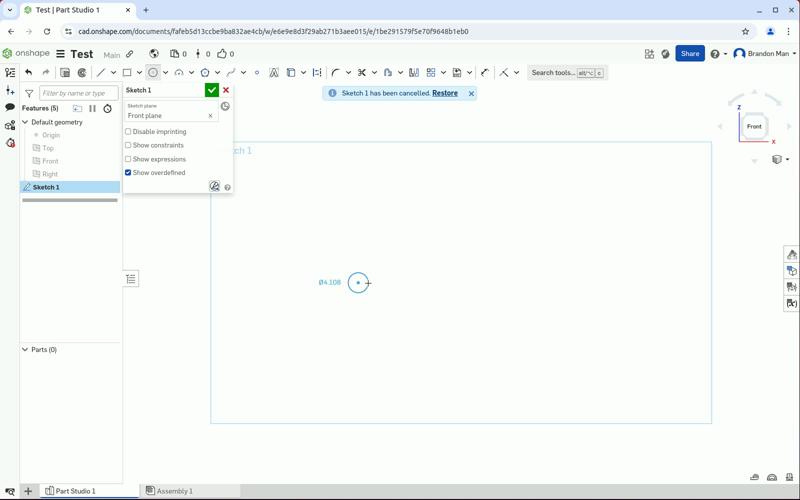
key(esc)
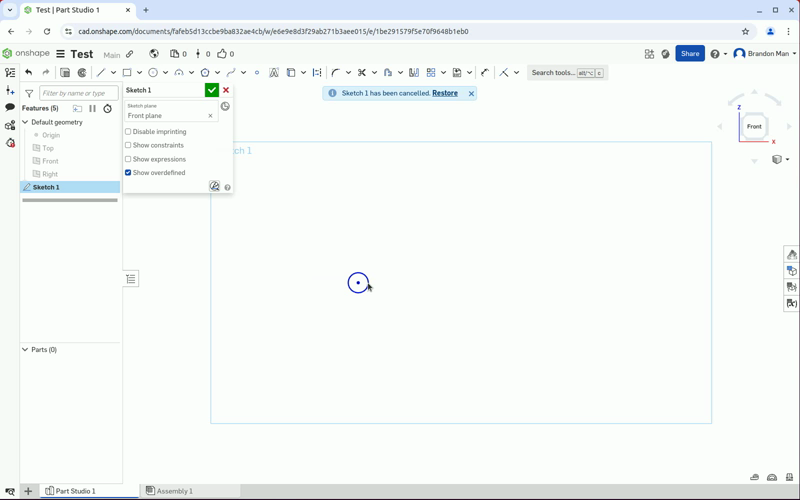
key(c)
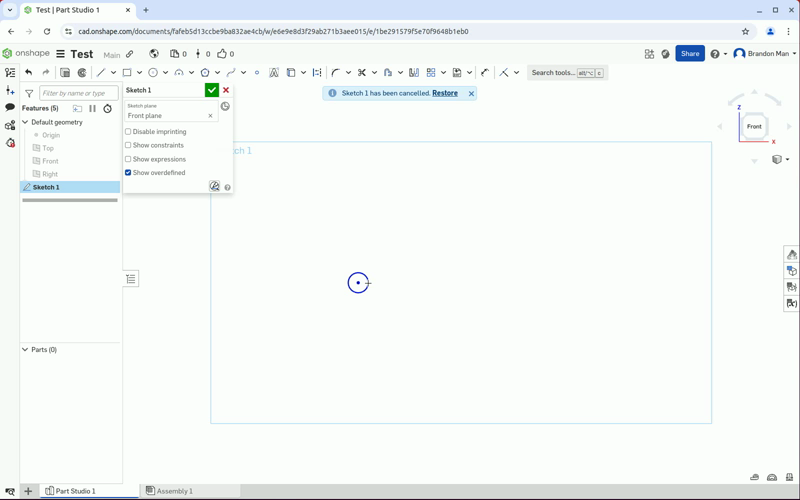
key_down(shift)
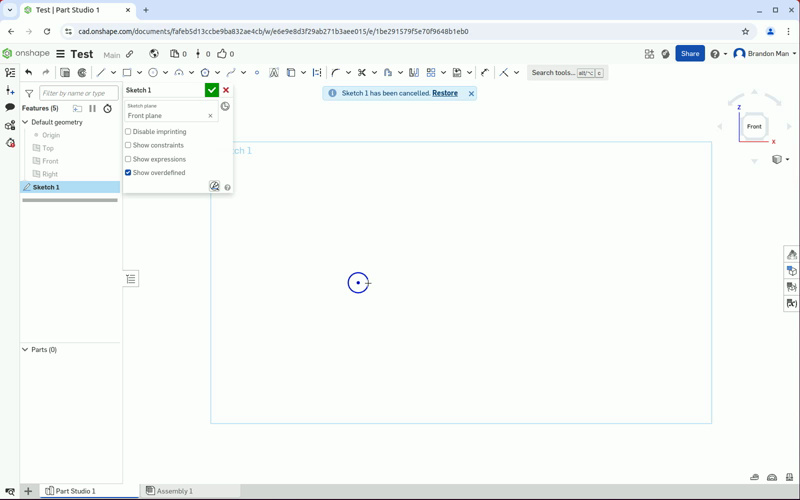
mouse_move(358, 282)
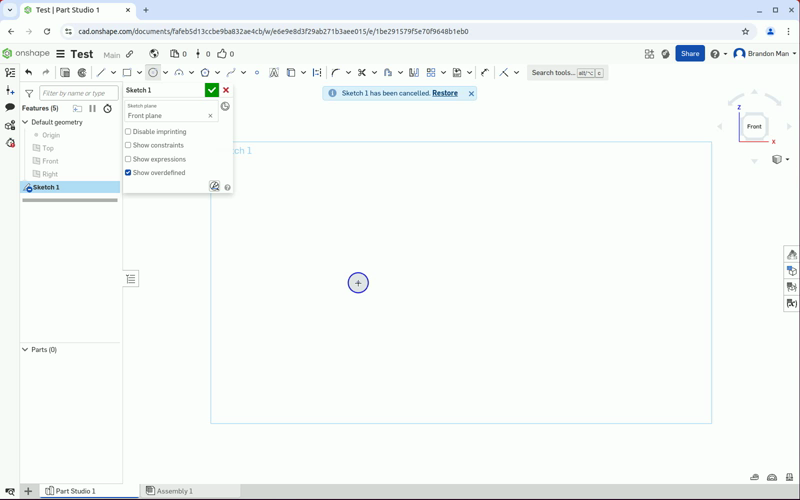
click(358, 282)
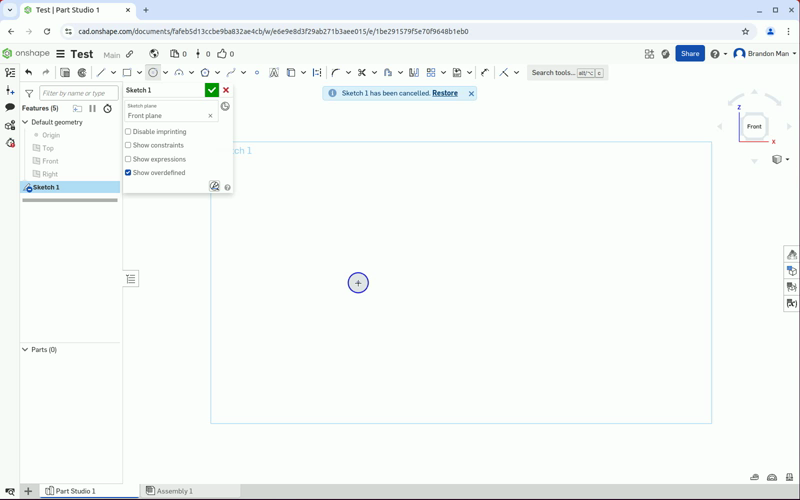
key_up(shift)
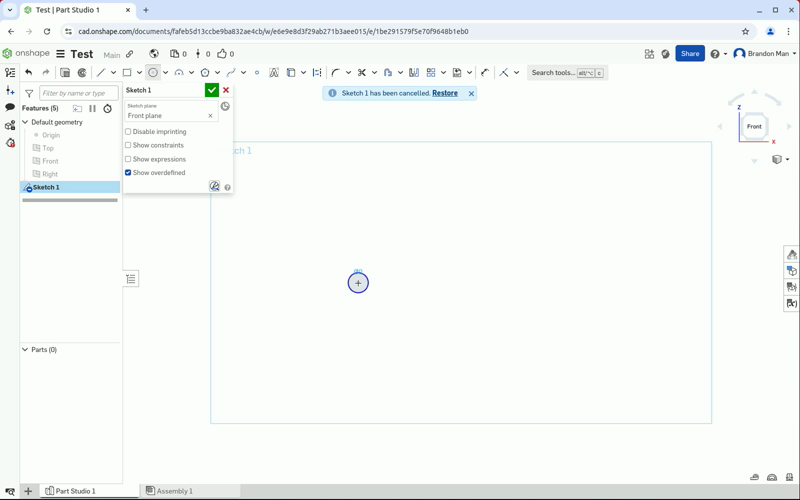
mouse_move(359, 282)
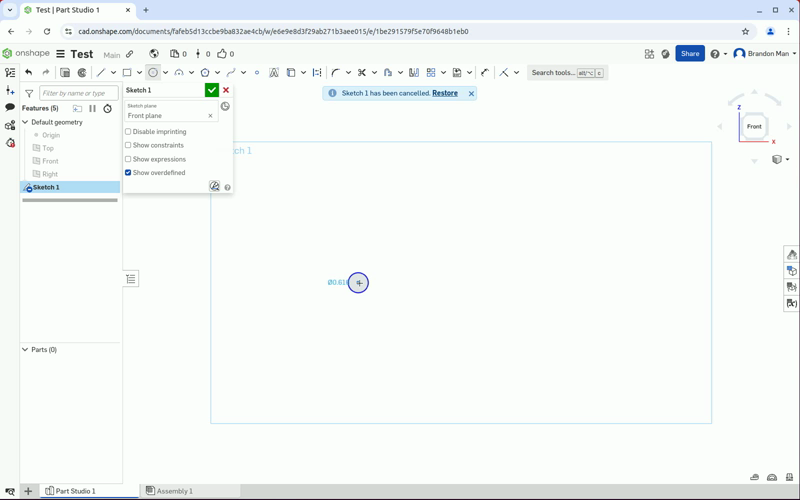
scroll(6)
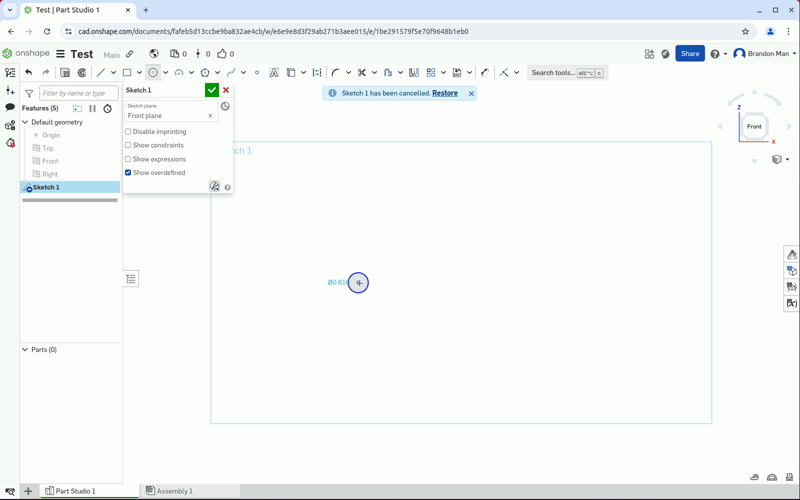
scroll(6)
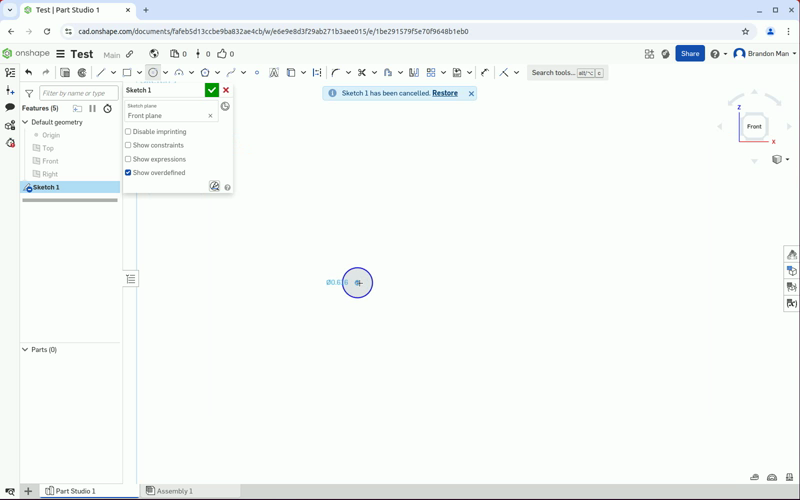
scroll(6)
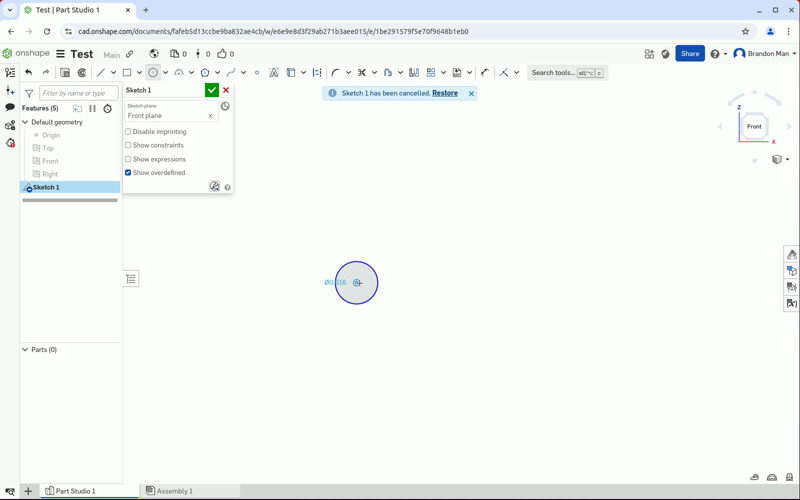
scroll(6)
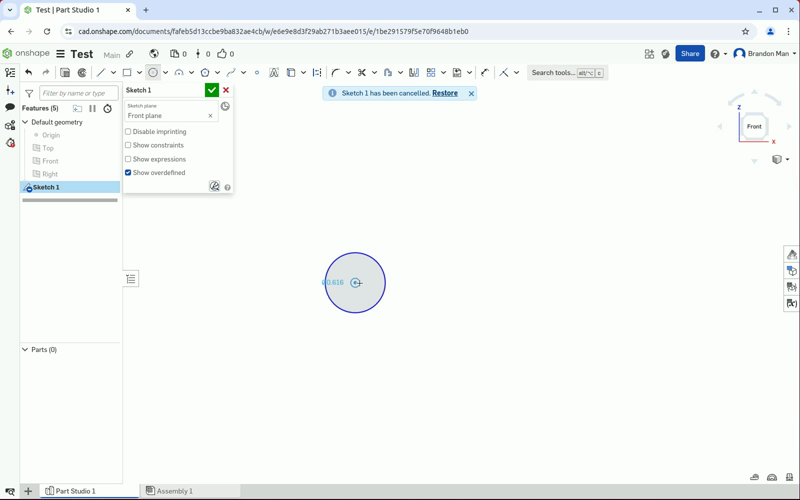
scroll(6)
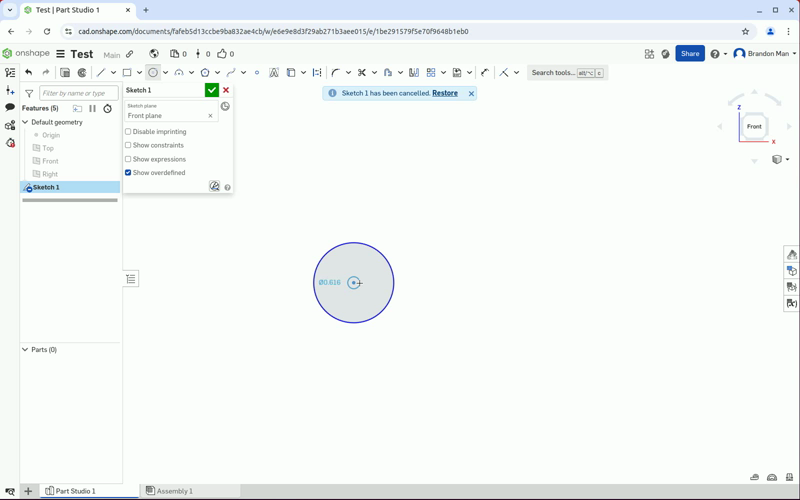
scroll(6)
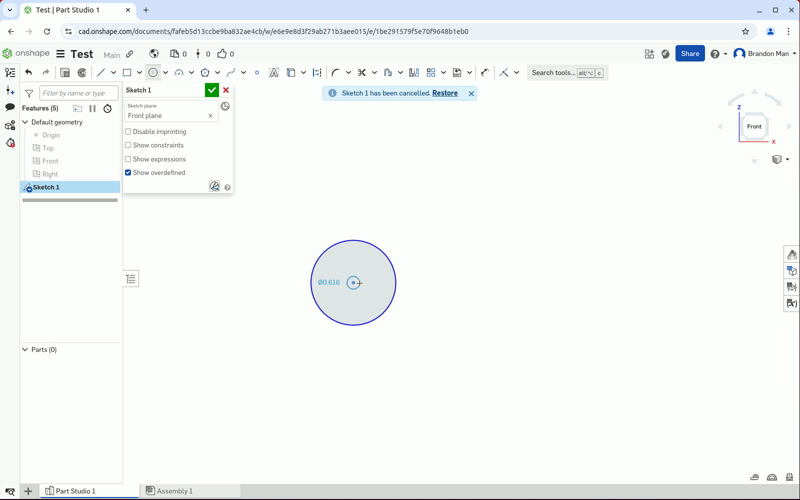
scroll(6)
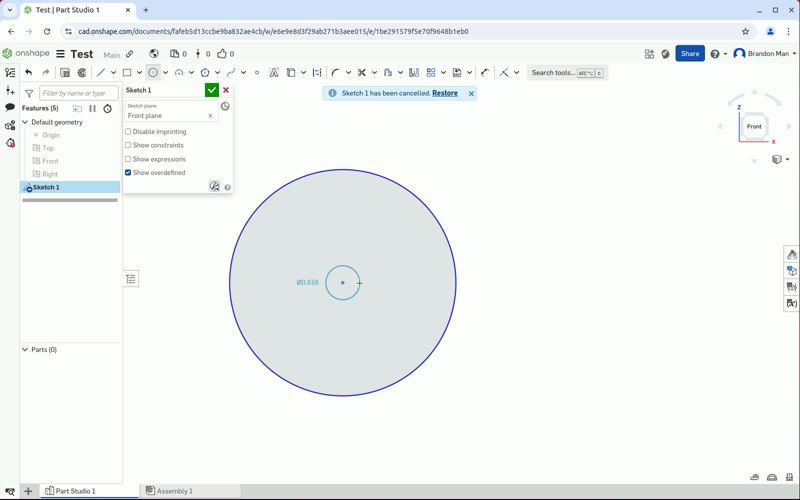
click(359, 282)
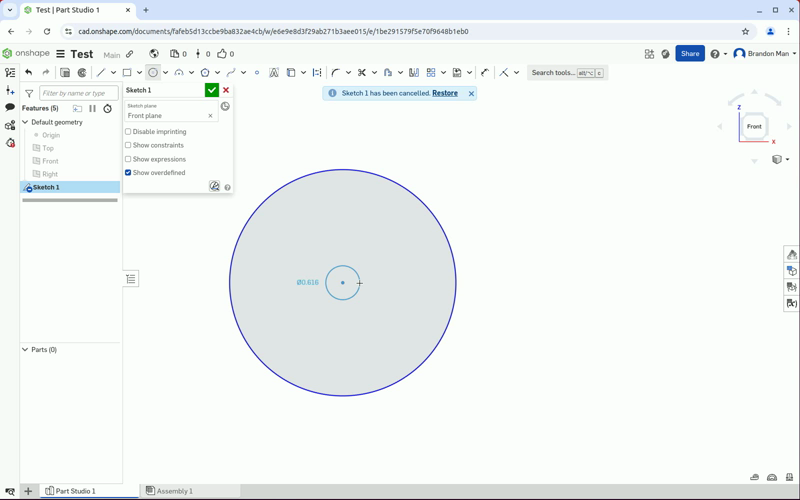
scroll(-6)
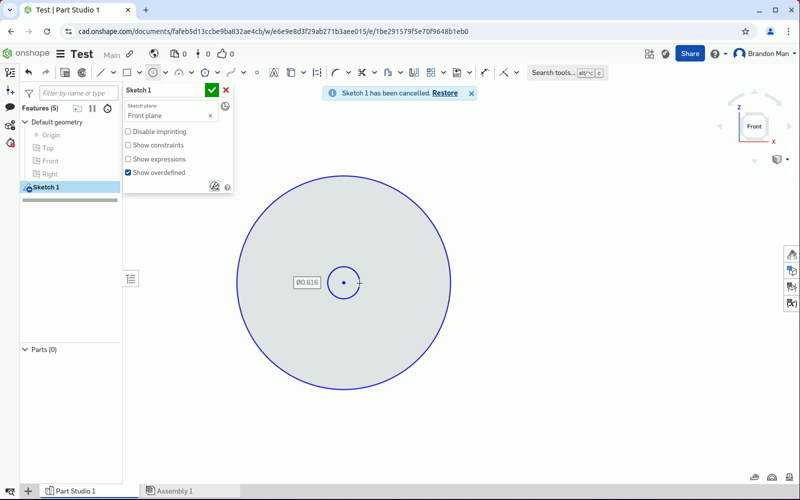
scroll(-6)
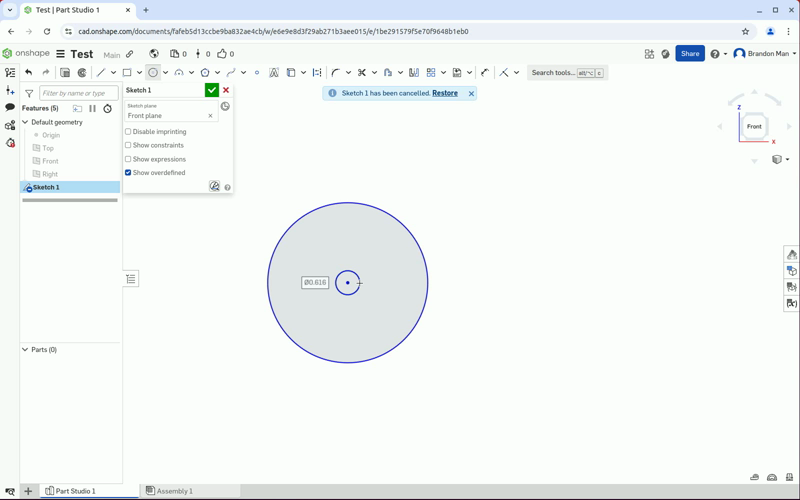
scroll(-6)
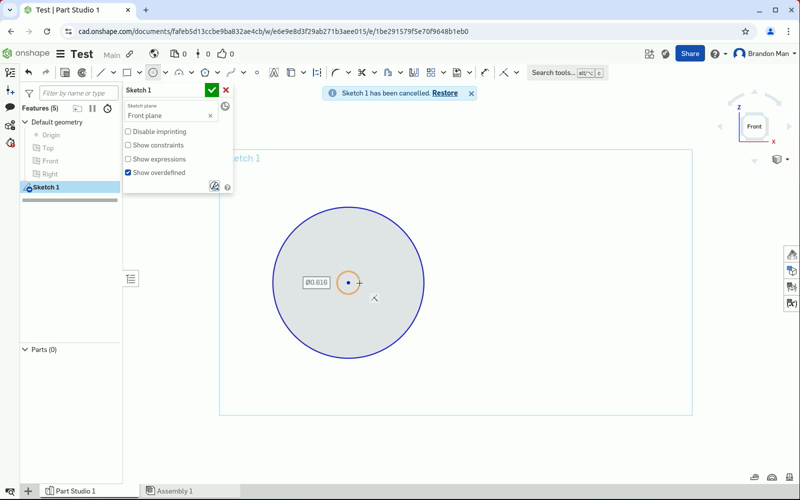
scroll(-6)
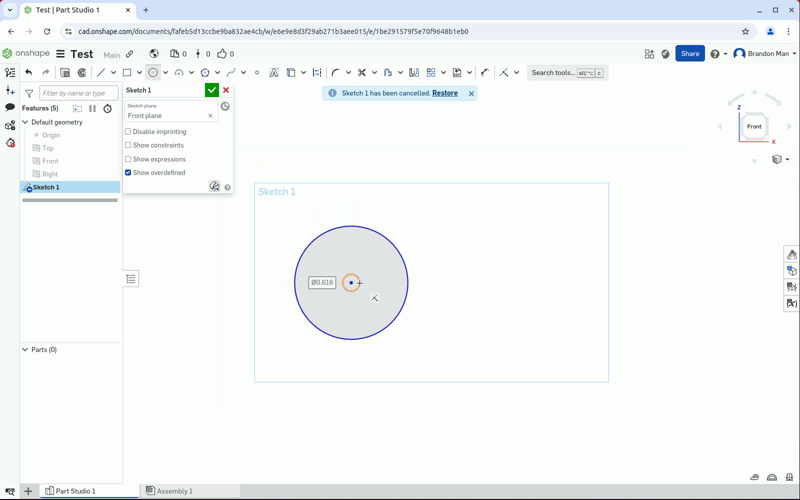
scroll(-6)
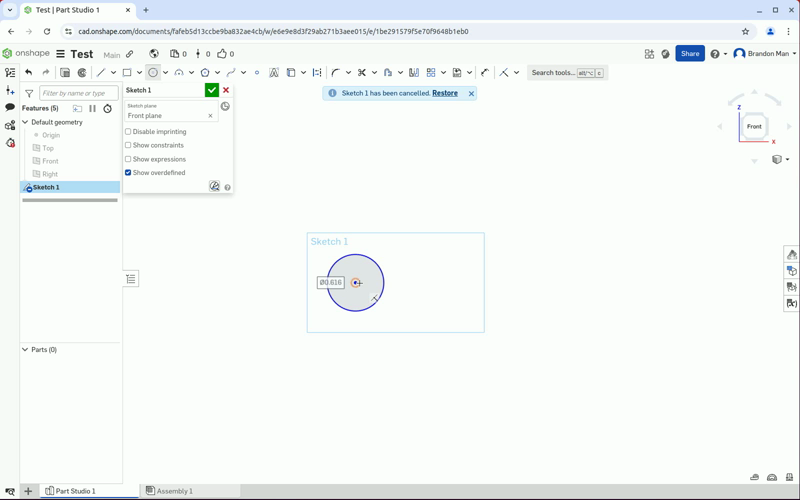
scroll(-6)
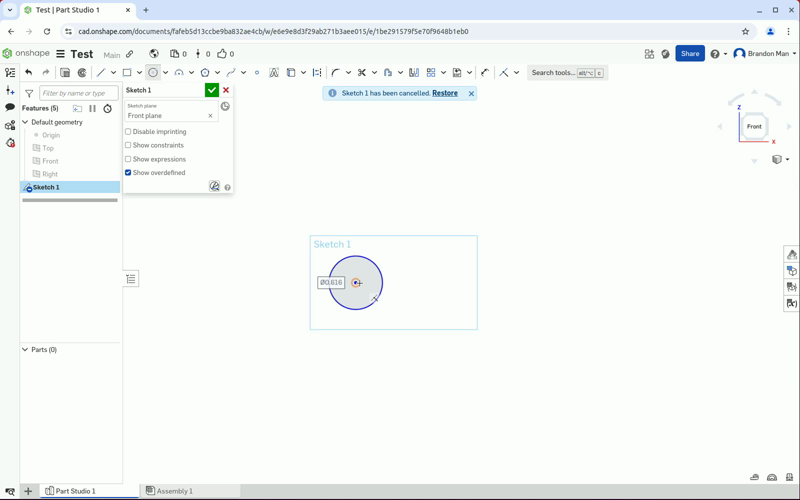
scroll(-6)
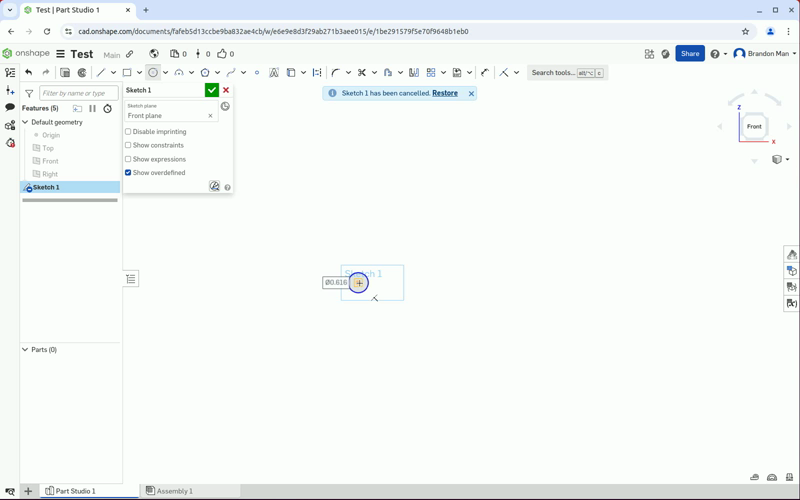
key(esc)
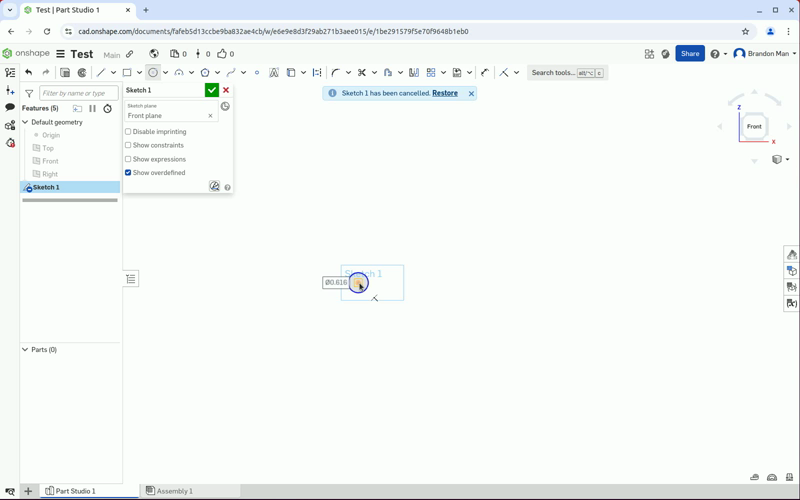
mouse_move(359, 285)
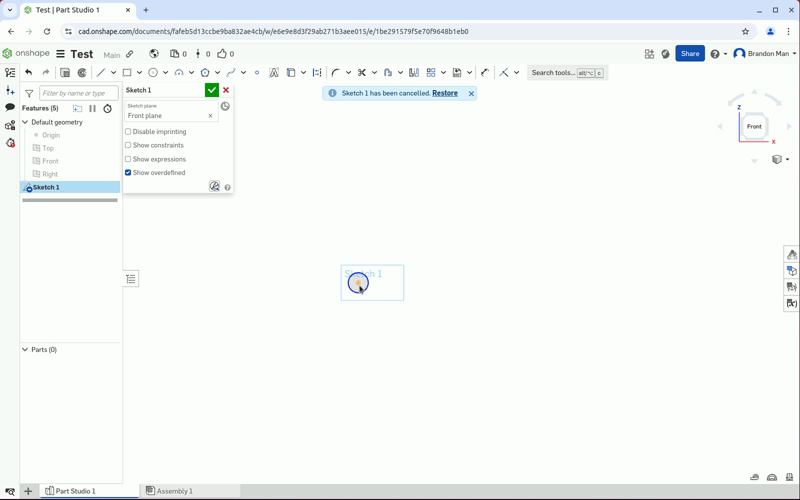
scroll(6)
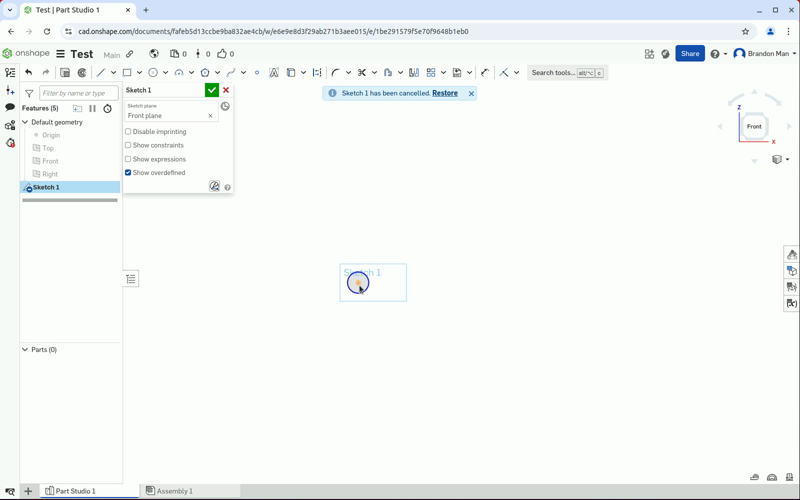
scroll(6)
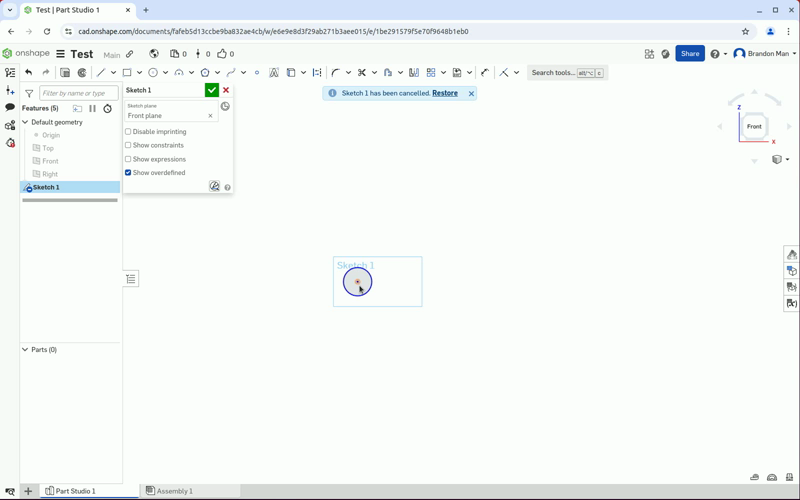
scroll(6)
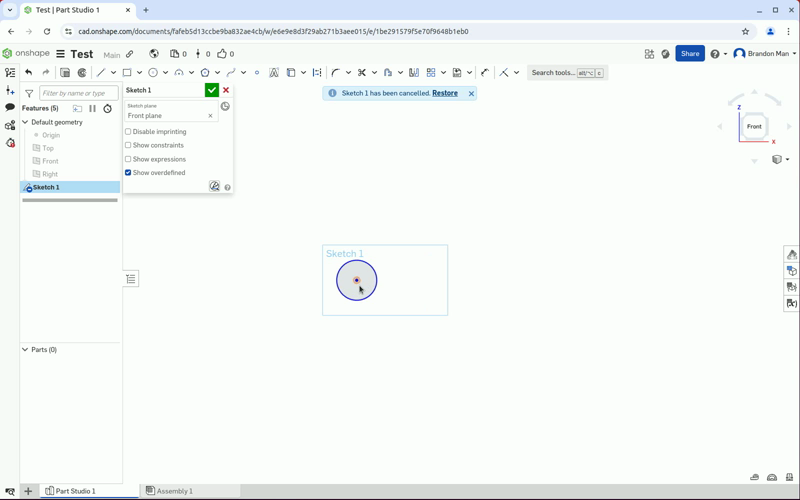
scroll(6)
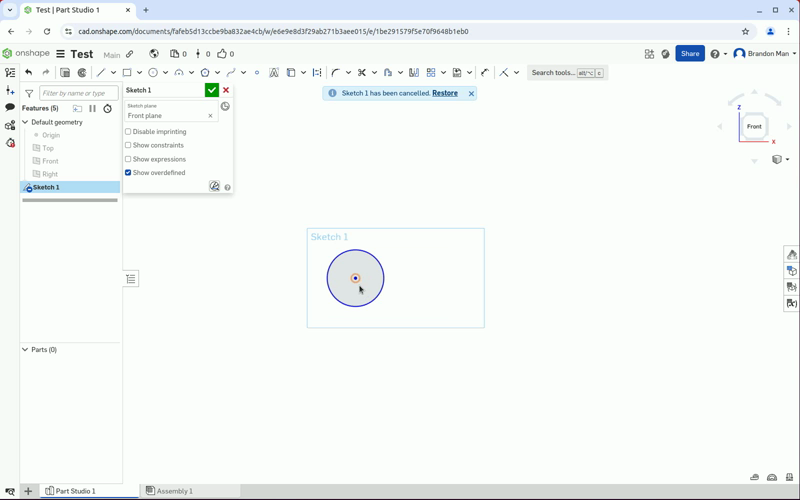
scroll(6)
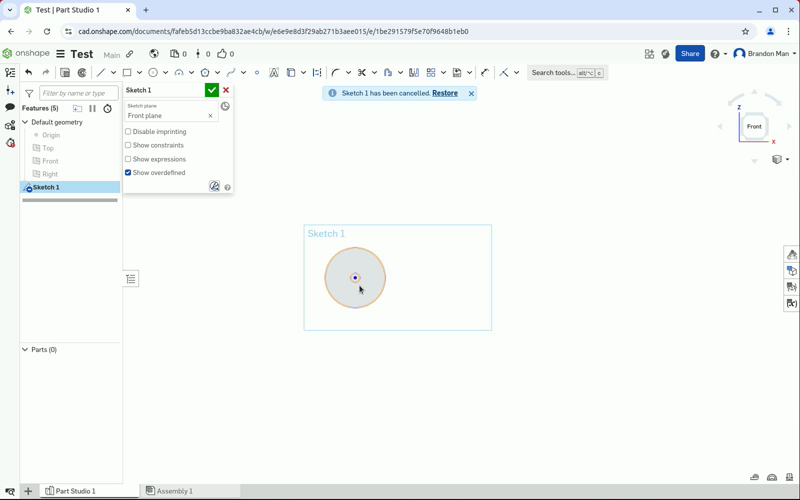
scroll(6)
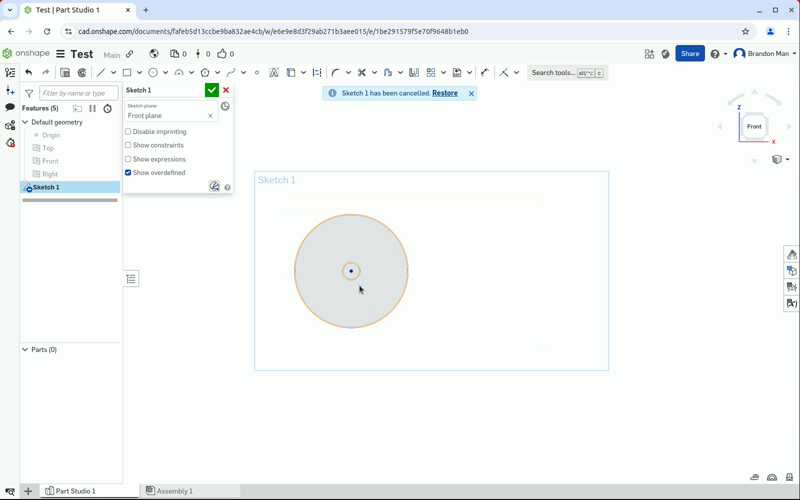
scroll(6)
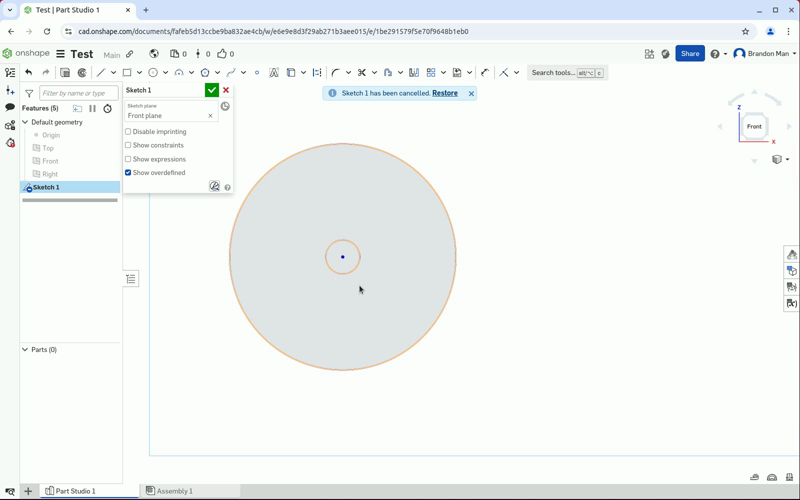
click(359, 285)
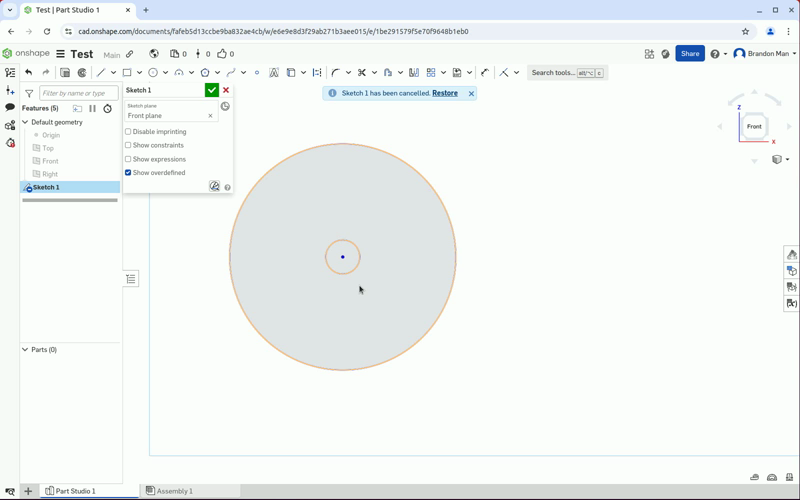
scroll(-6)
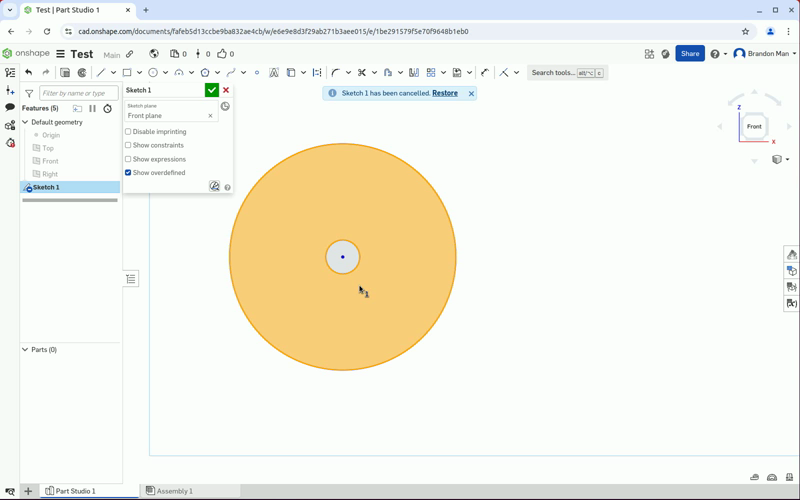
scroll(-6)
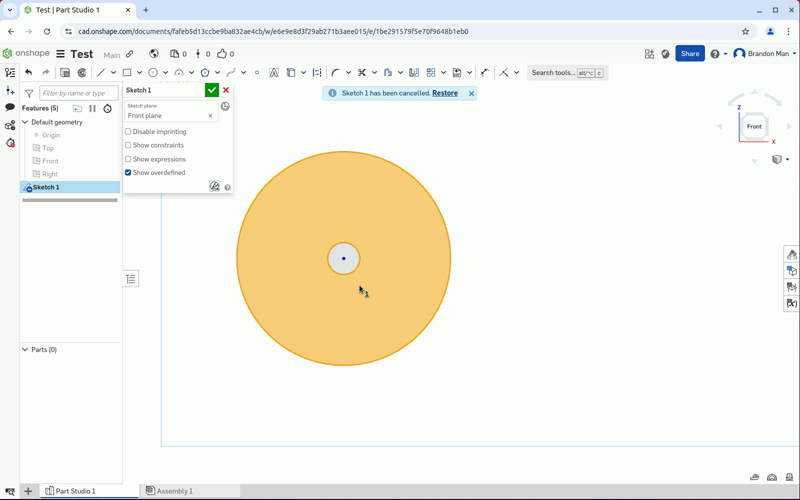
scroll(-6)
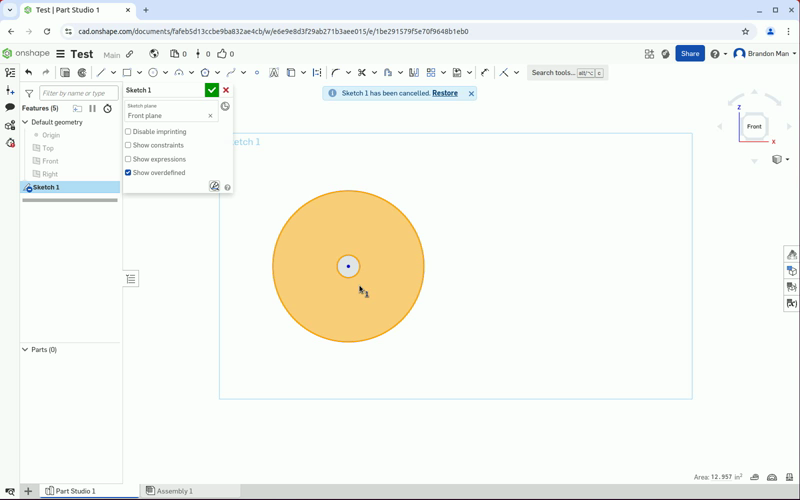
scroll(-6)
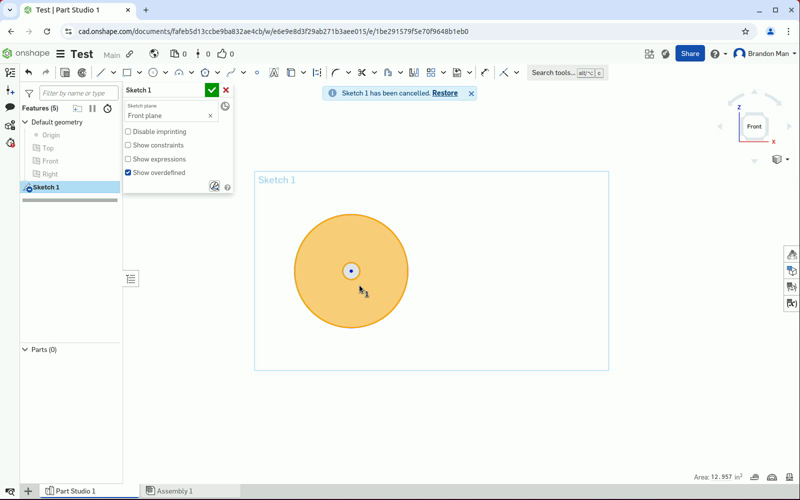
scroll(-6)
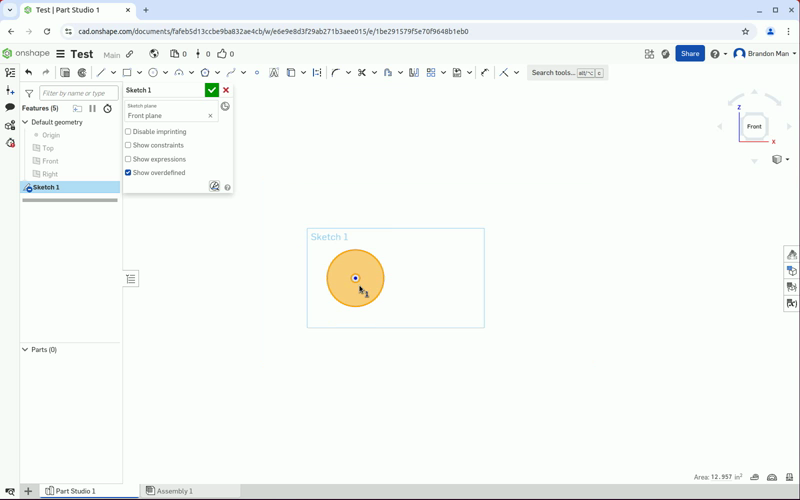
scroll(-6)
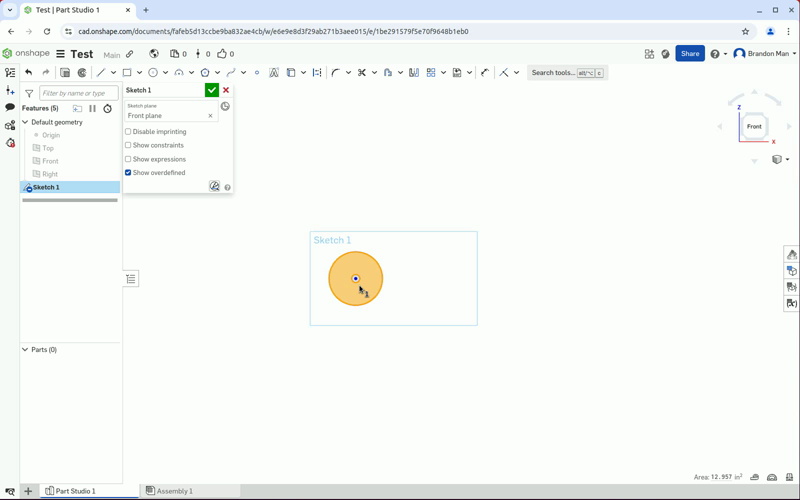
scroll(-6)
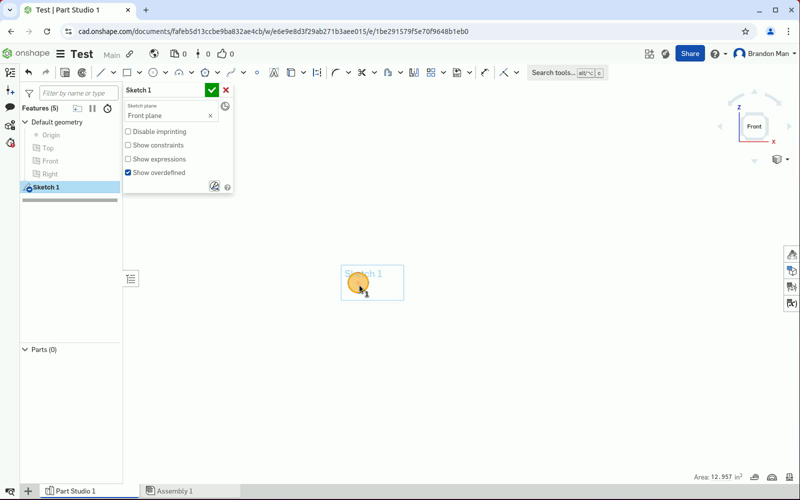
mouse_move(73, 352)
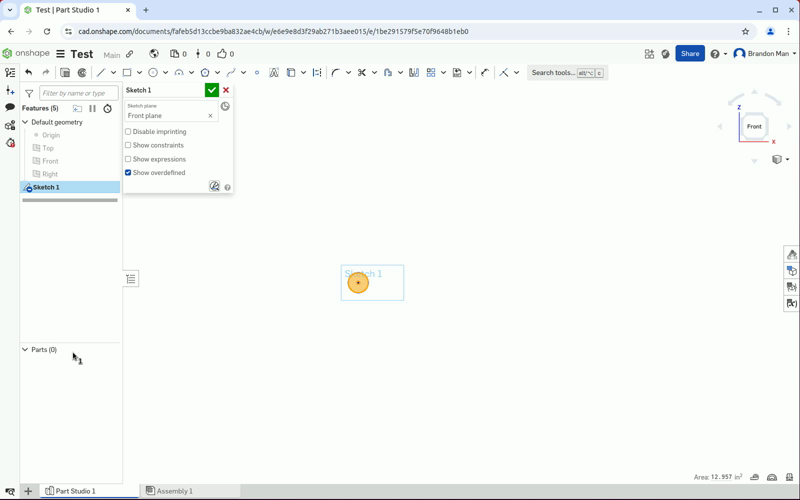
key(shift+y)
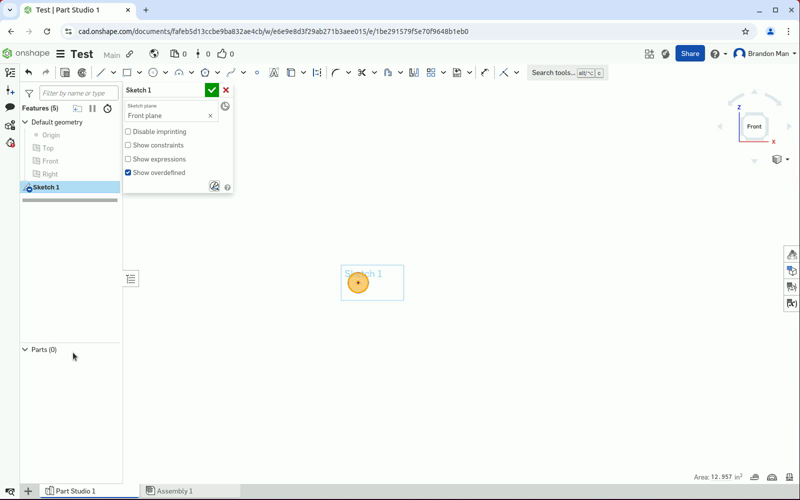
key(shift+e)
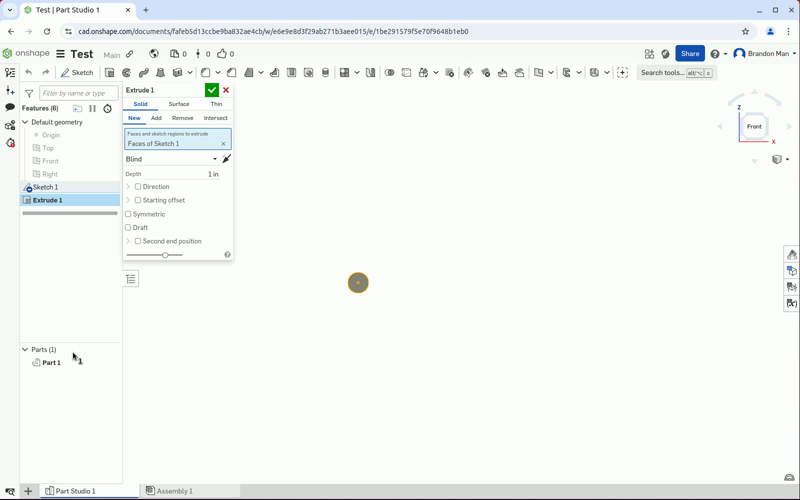
mouse_move(143, 106)
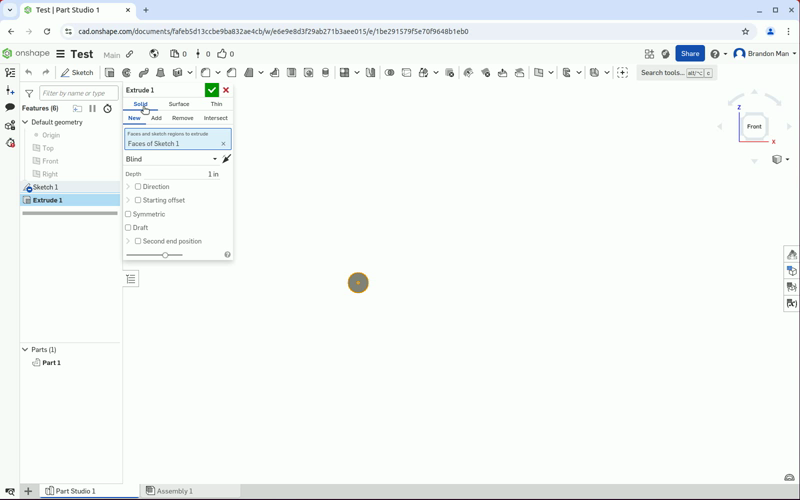
click(143, 106)
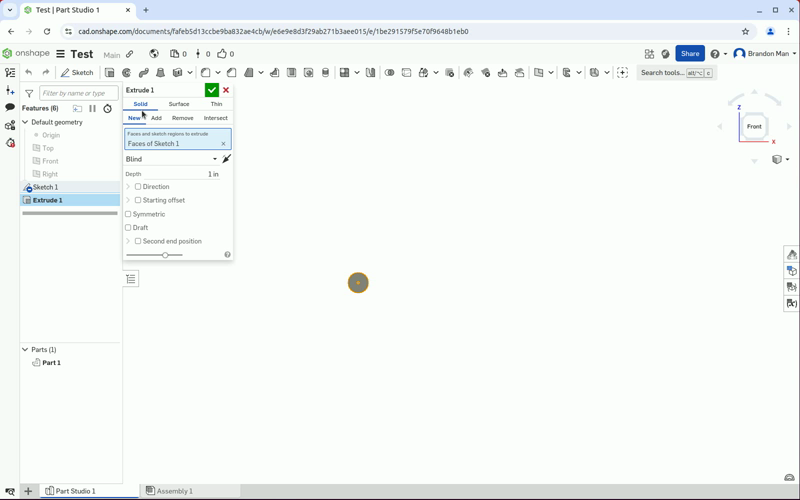
mouse_move(137, 120)
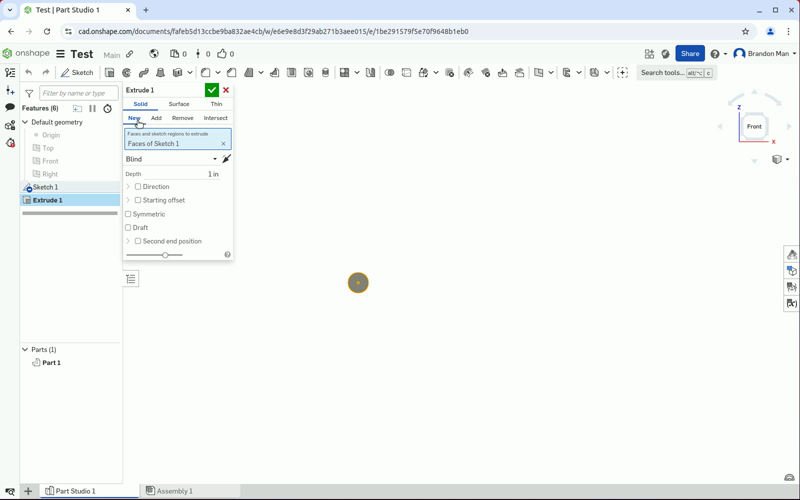
click(137, 120)
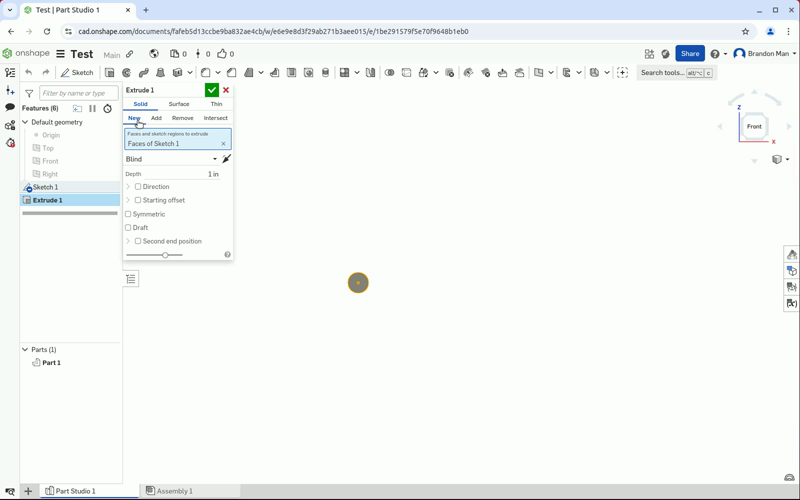
key(tab, 4)
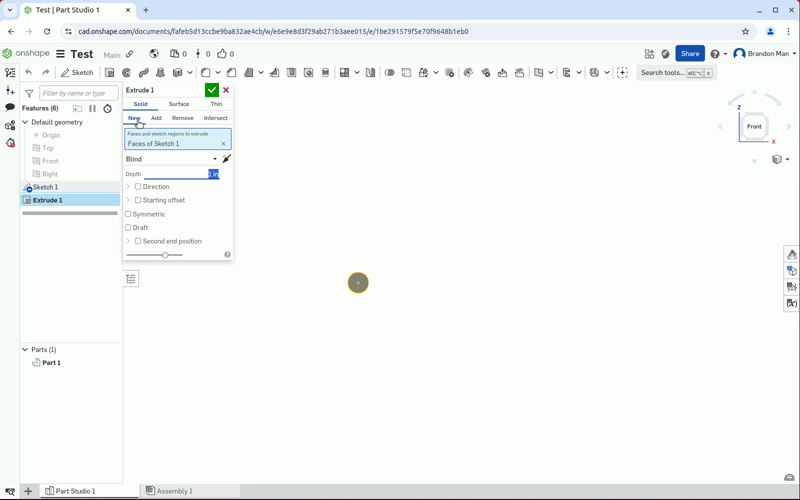
text(1.444)
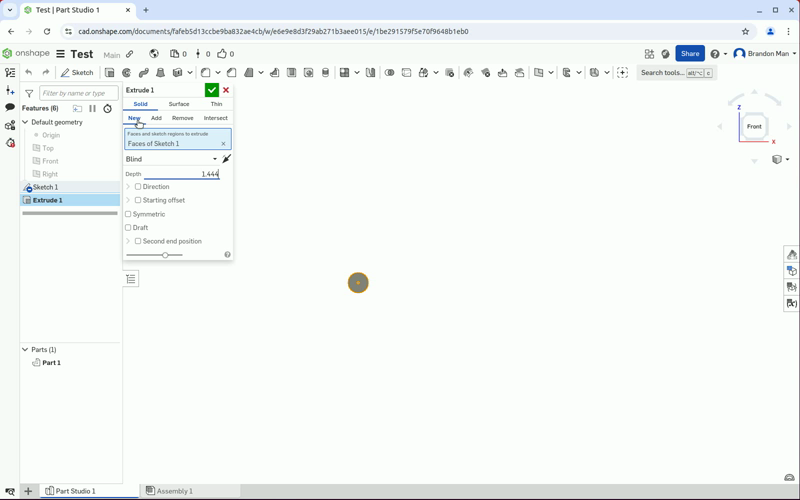
key(tab, 3)
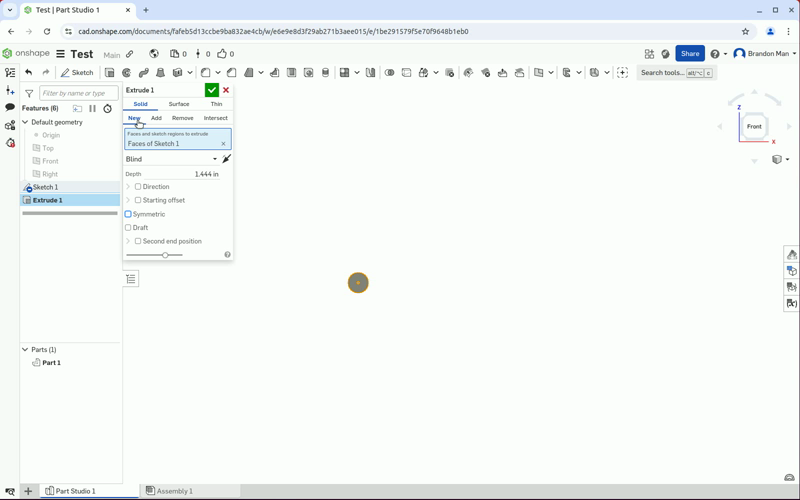
key(space)
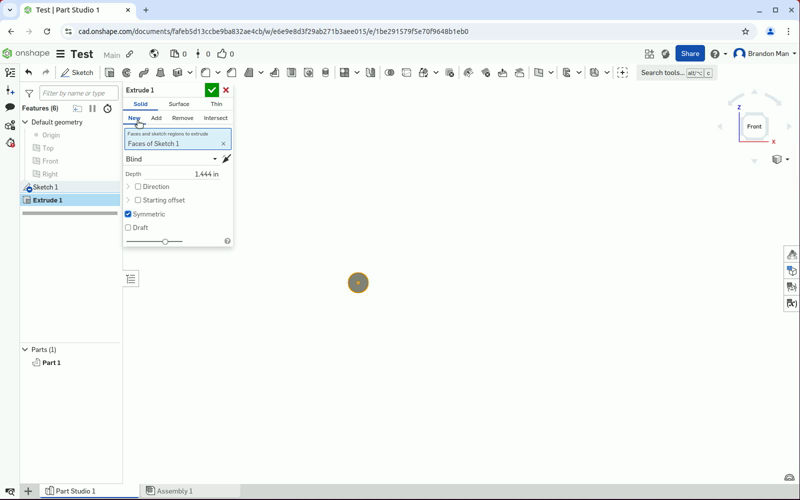
key(enter)
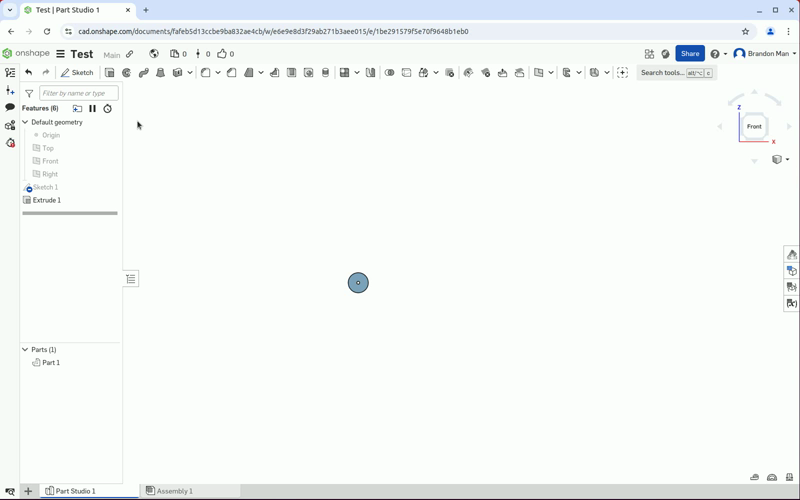
key(shift+h)
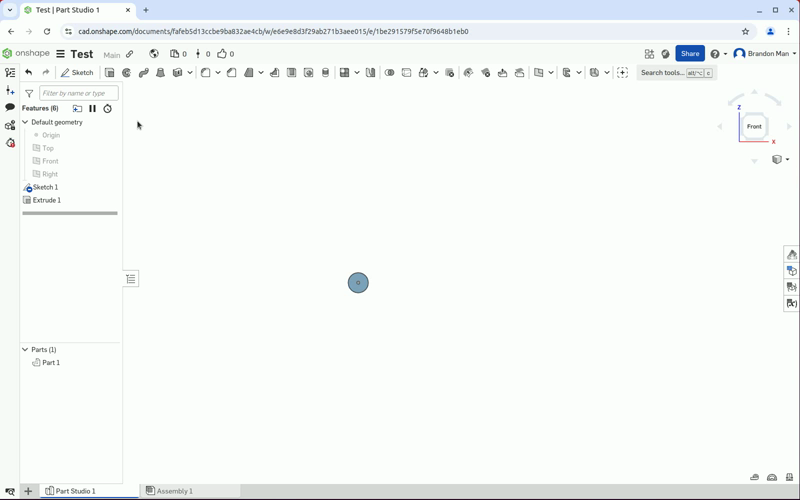
key(shift+h)
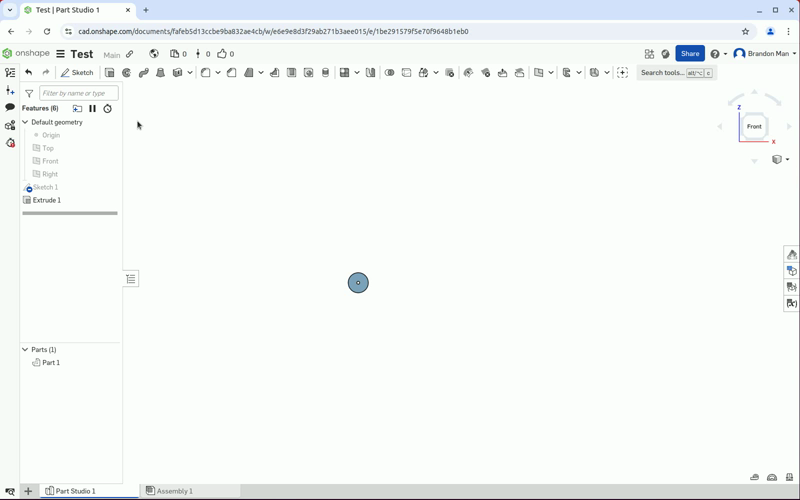
mouse_move(73, 189)
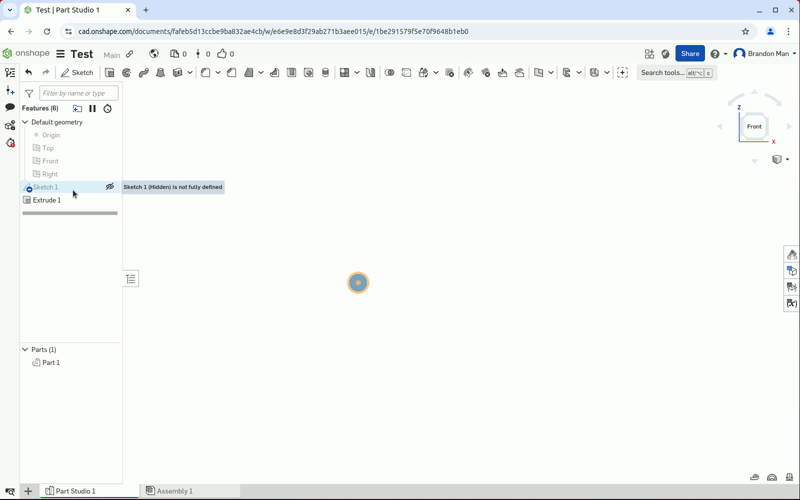
click(73, 189)
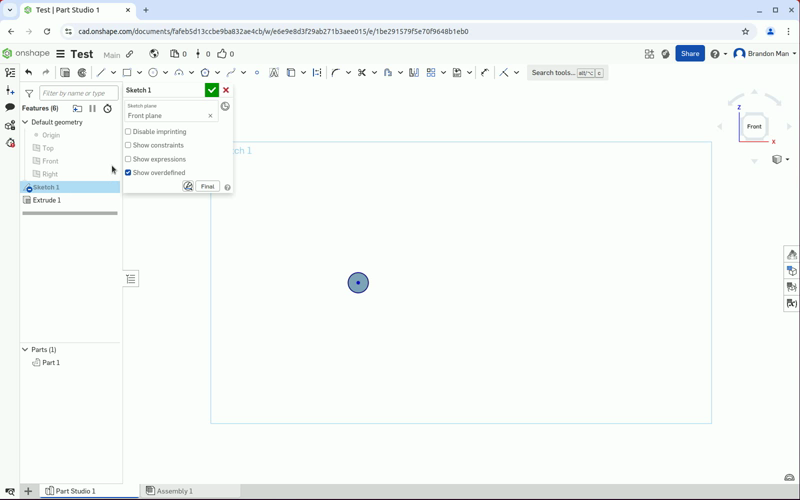
mouse_move(229, 92)
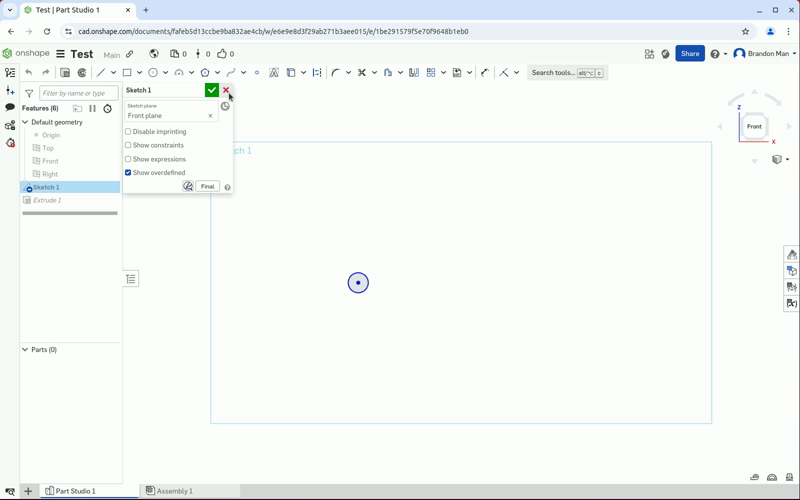
click(229, 92)
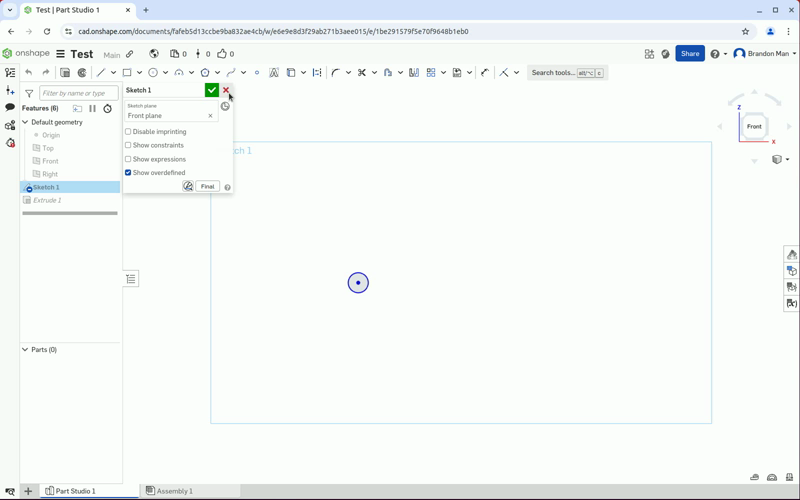
key(shift+s)
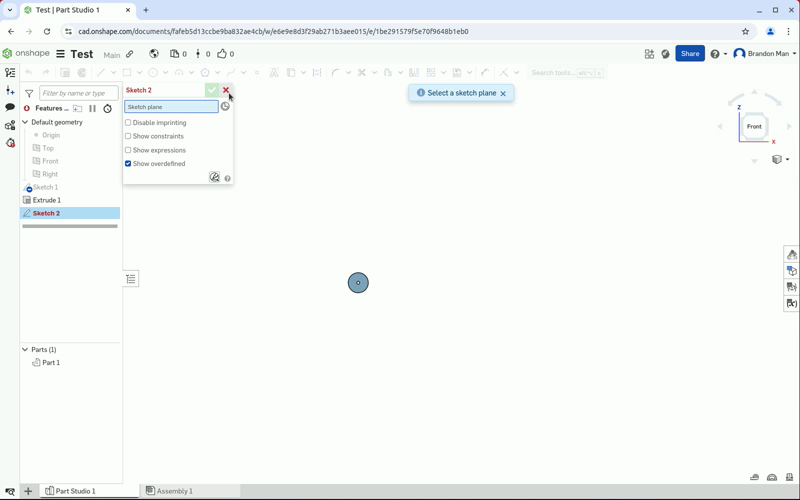
mouse_move(73, 163)
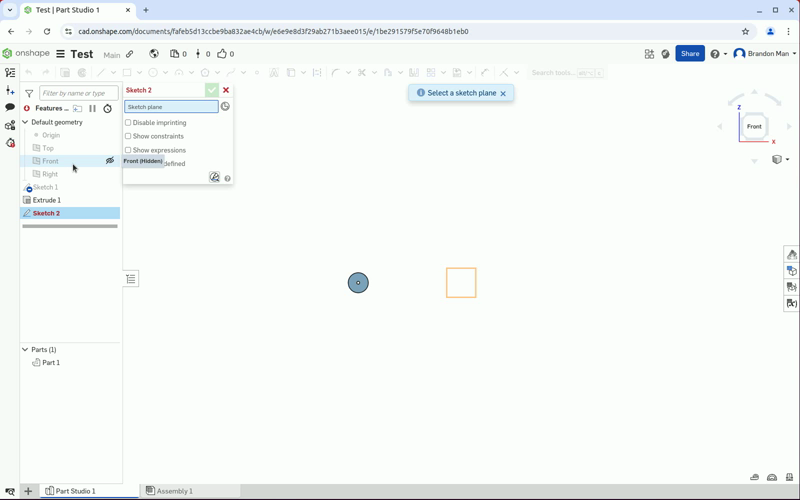
click(73, 163)
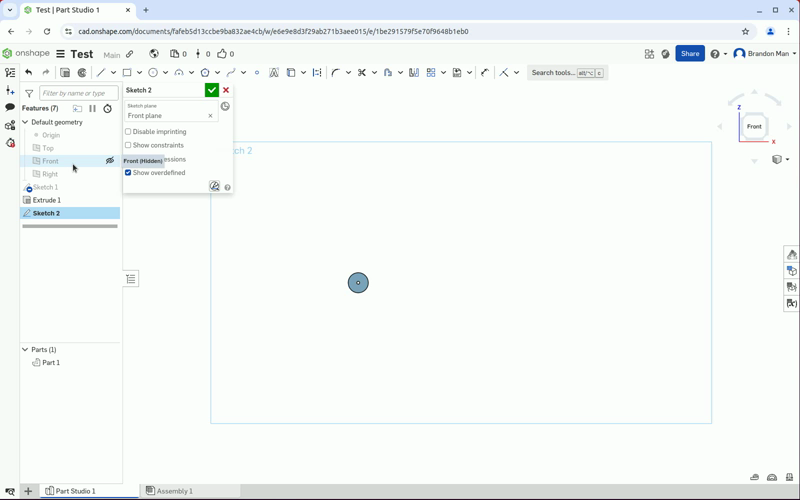
mouse_move(73, 352)
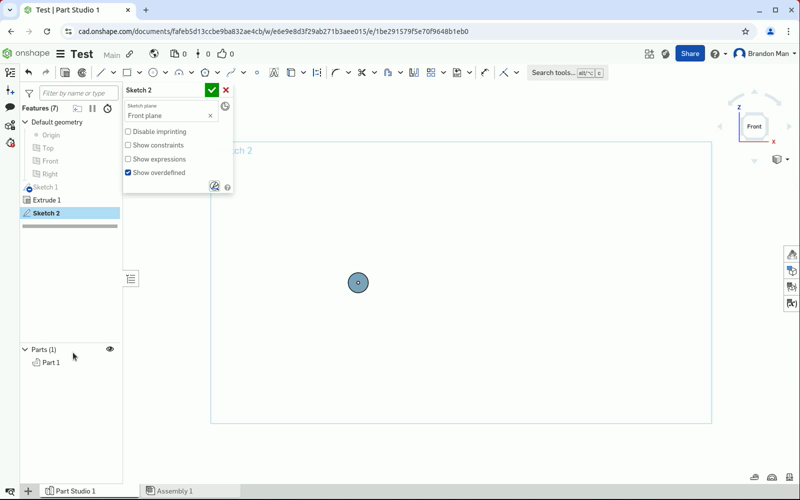
key(y)
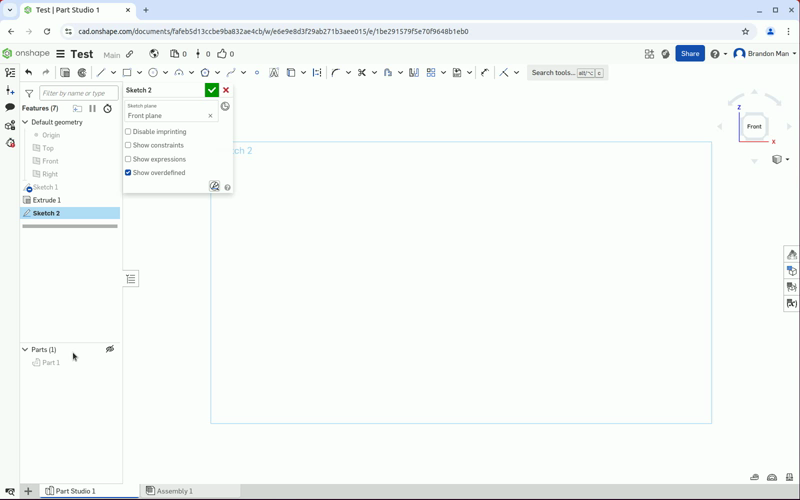
key(c)
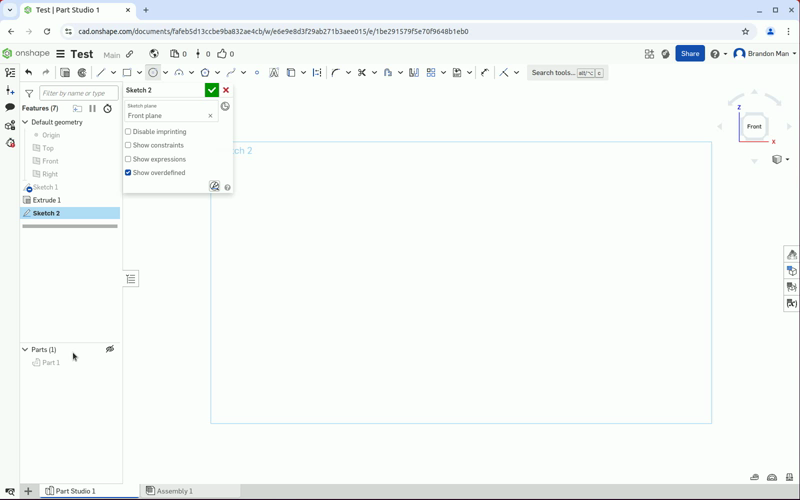
key_down(shift)
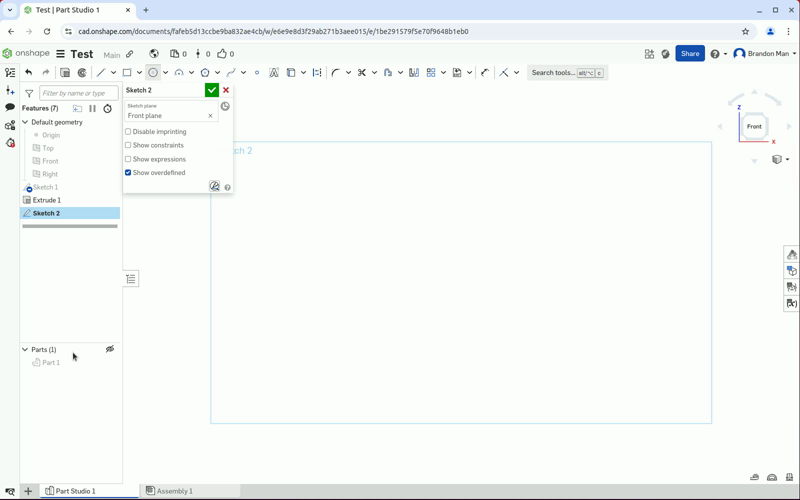
mouse_move(358, 282)
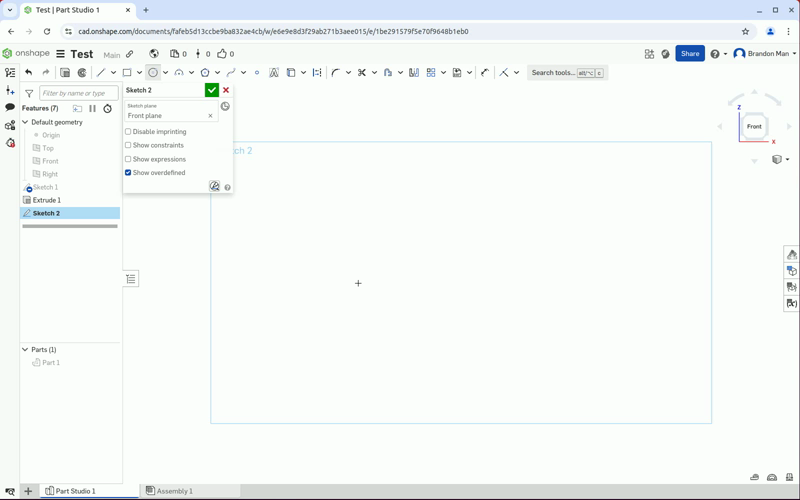
click(358, 282)
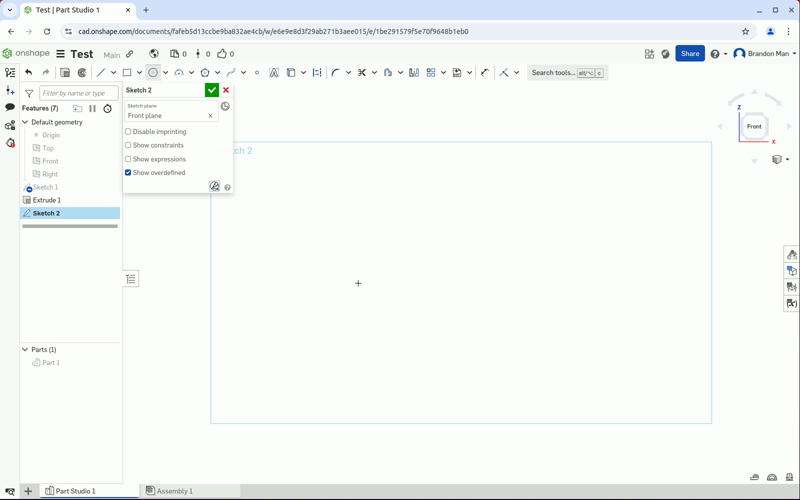
key_up(shift)
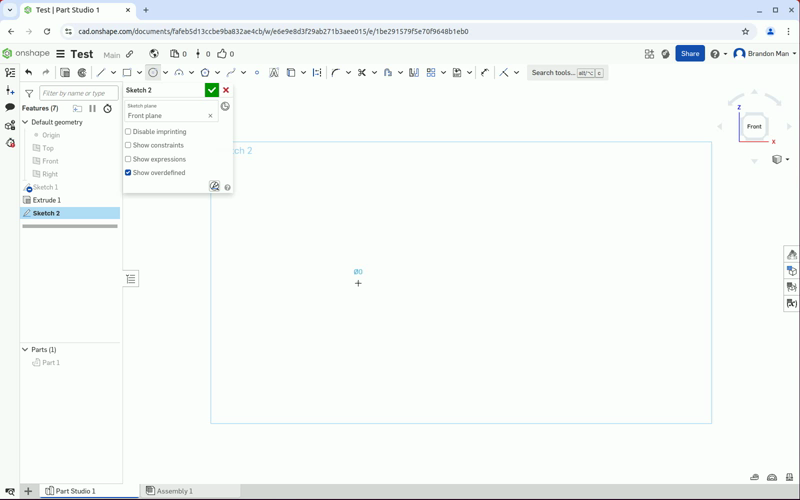
mouse_move(368, 282)
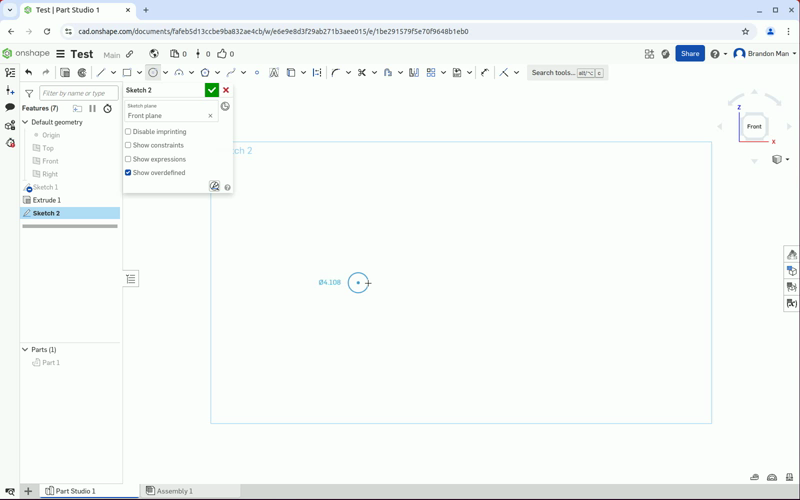
click(368, 282)
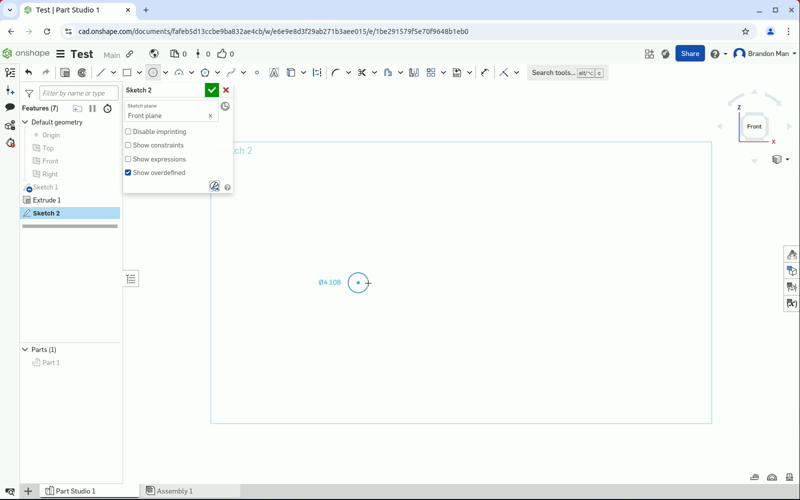
key(esc)
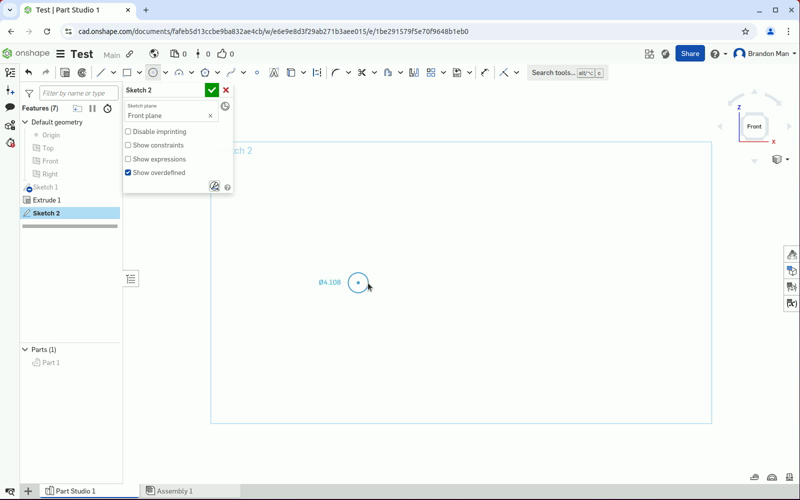
key(c)
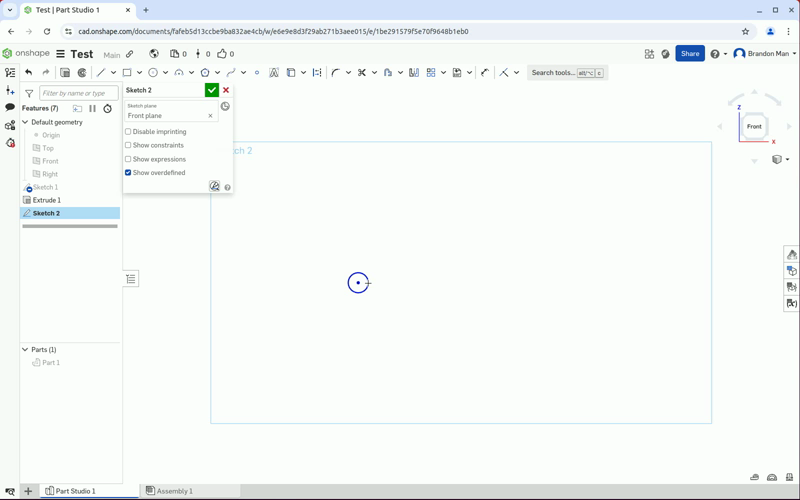
key_down(shift)
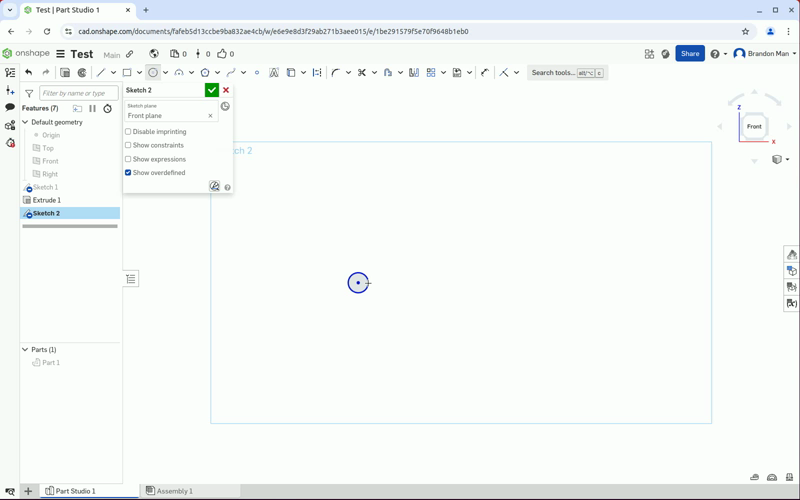
mouse_move(358, 282)
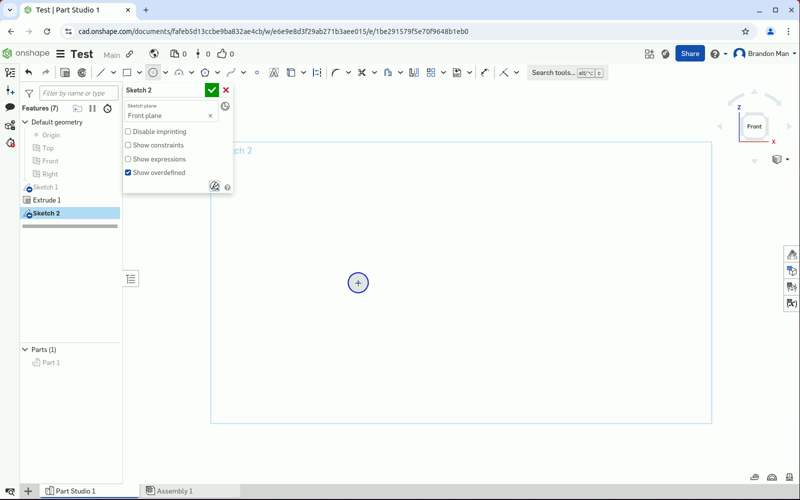
click(358, 282)
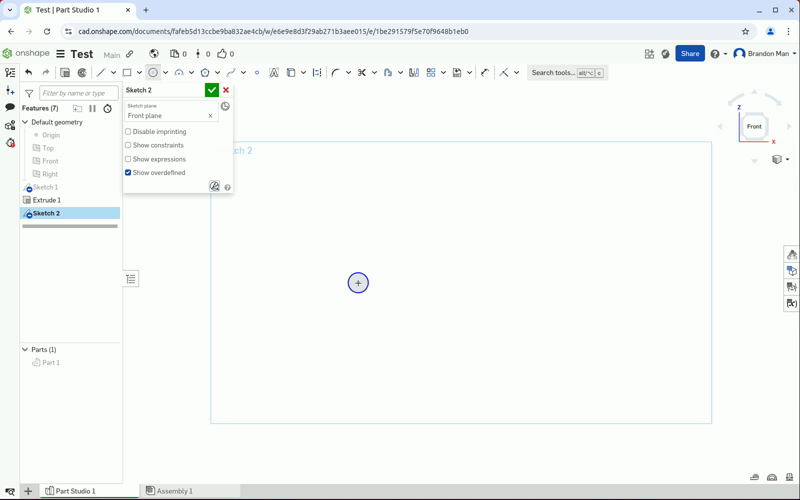
key_up(shift)
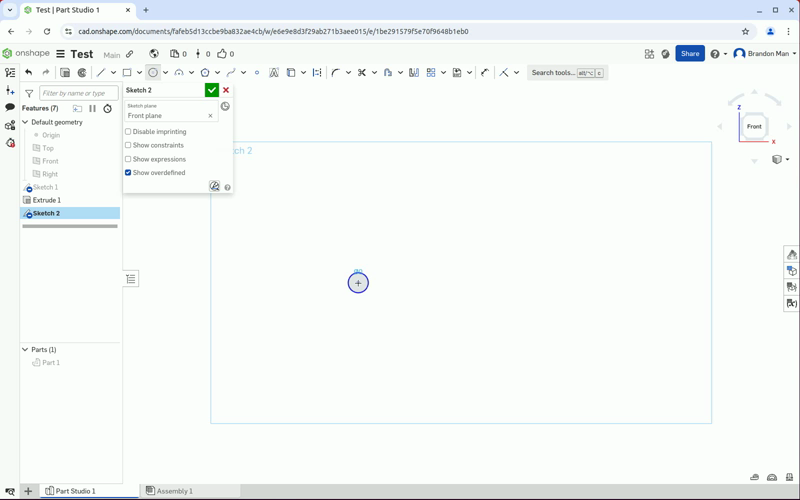
mouse_move(359, 282)
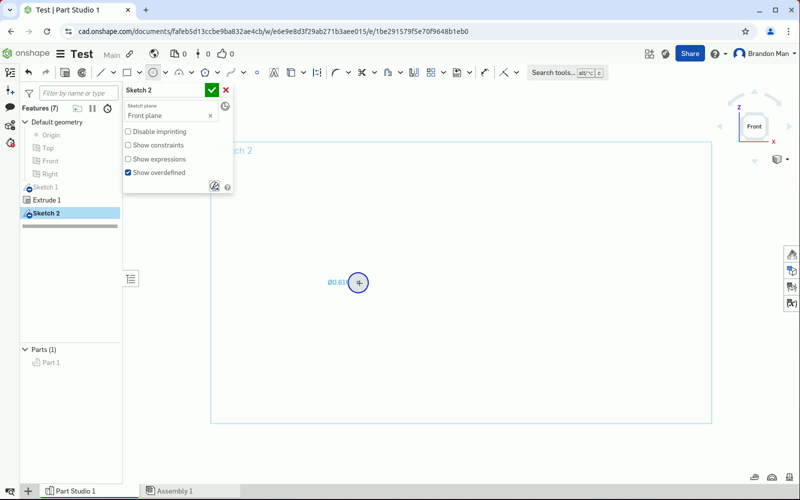
scroll(6)
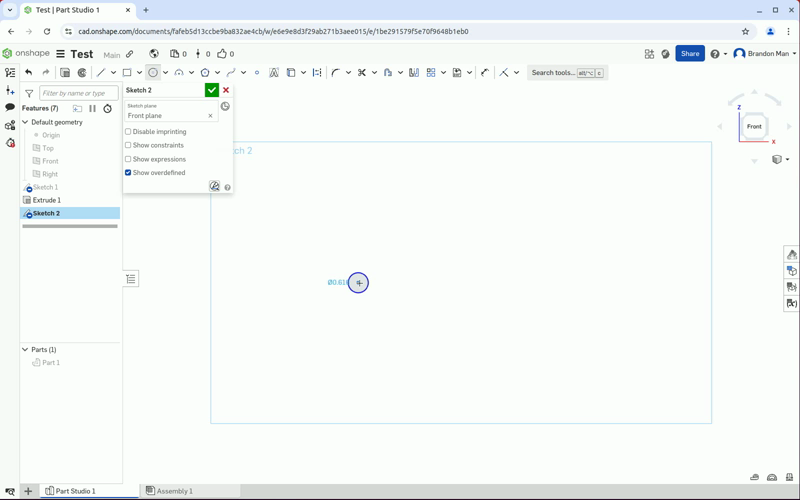
scroll(6)
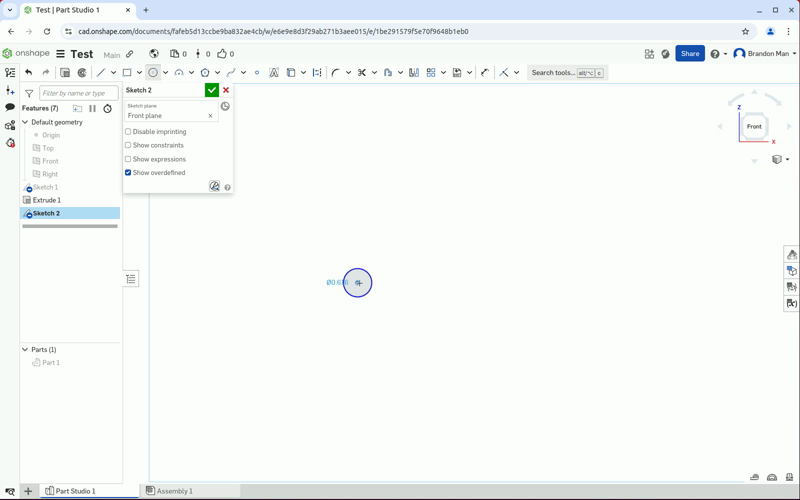
scroll(6)
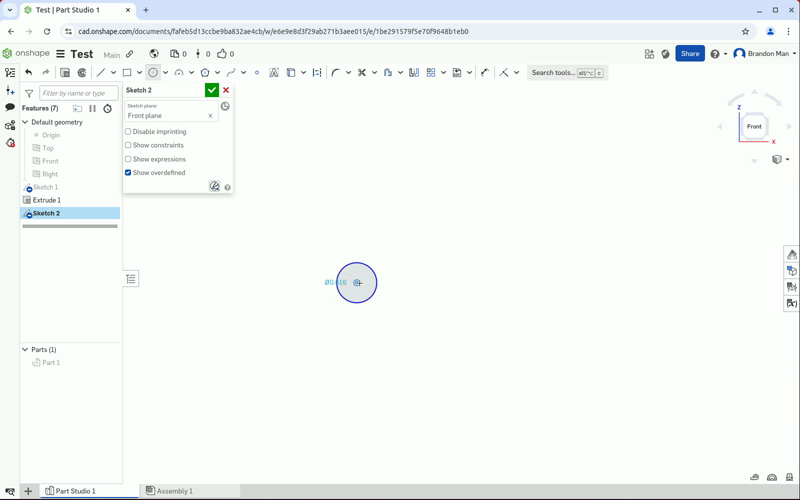
scroll(6)
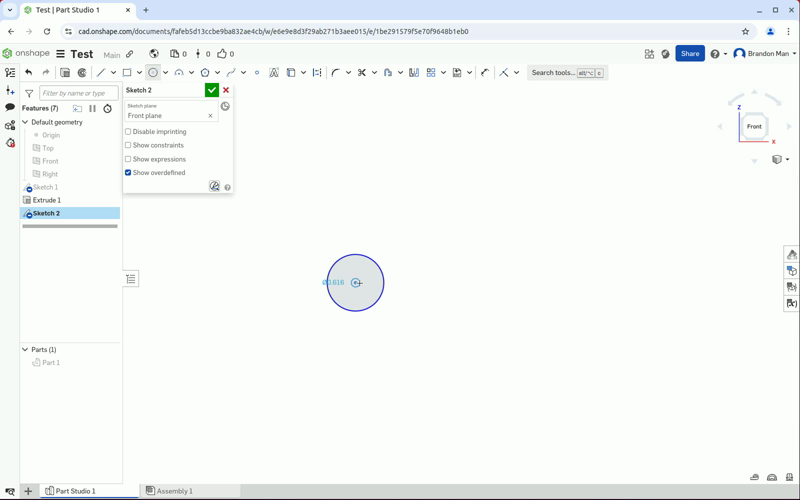
scroll(6)
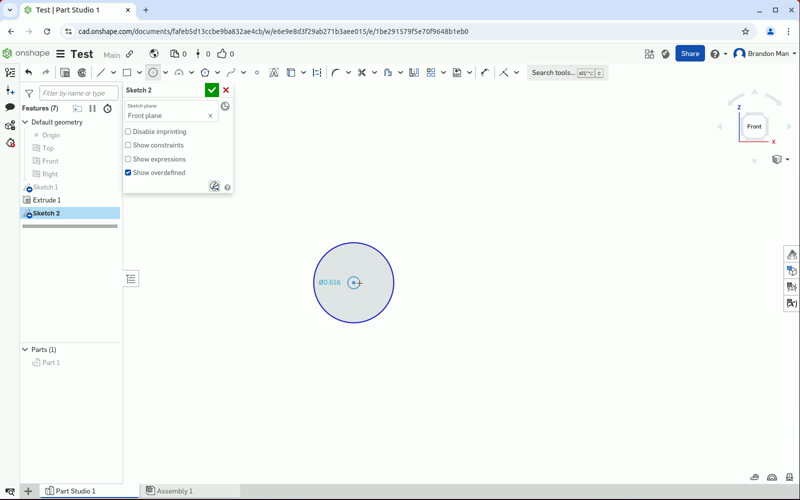
scroll(6)
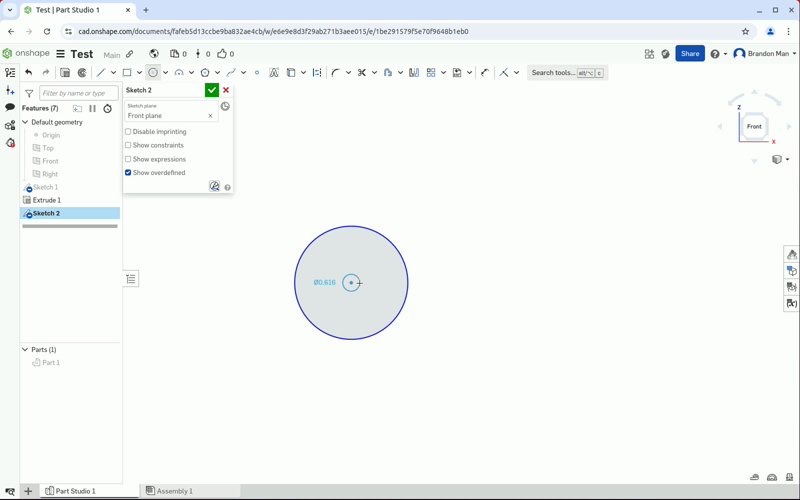
scroll(6)
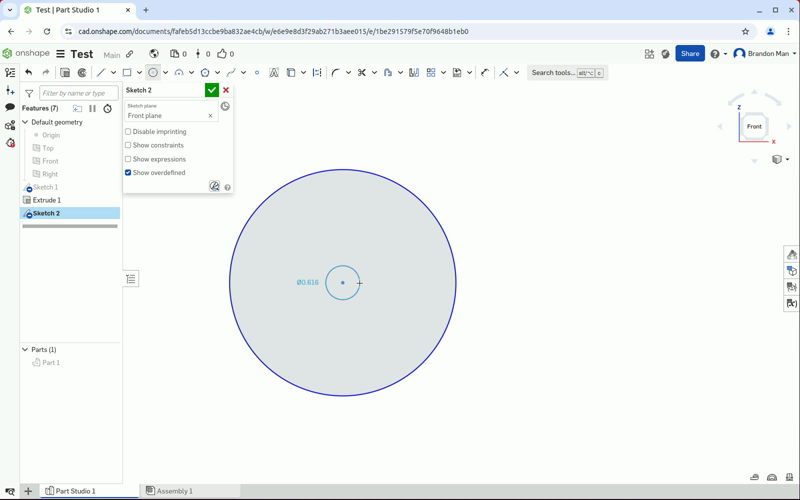
click(359, 282)
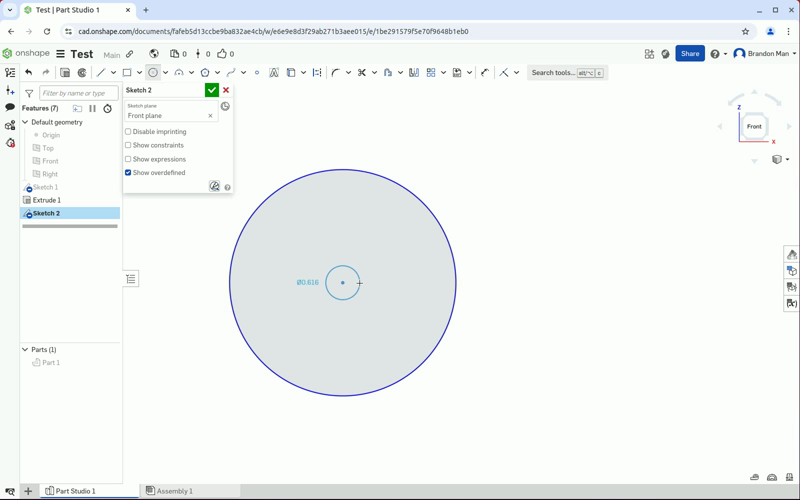
scroll(-6)
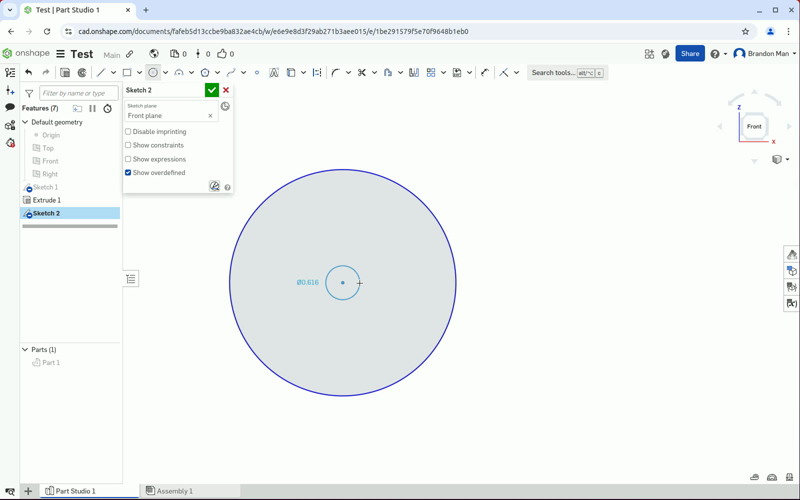
scroll(-6)
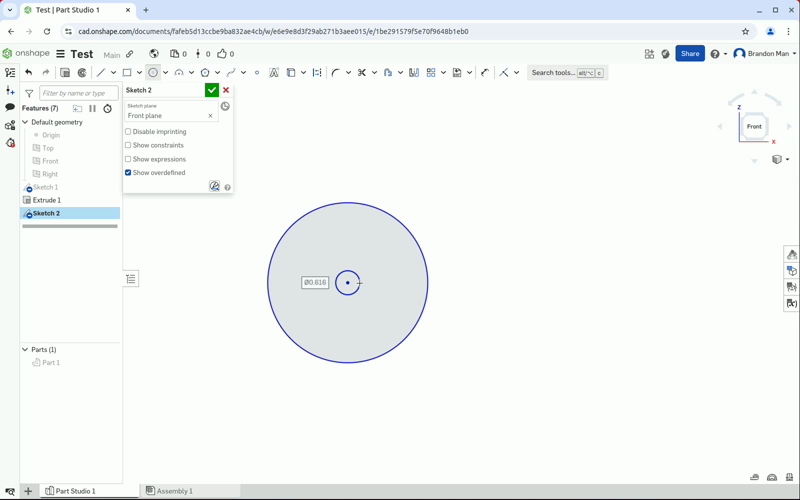
scroll(-6)
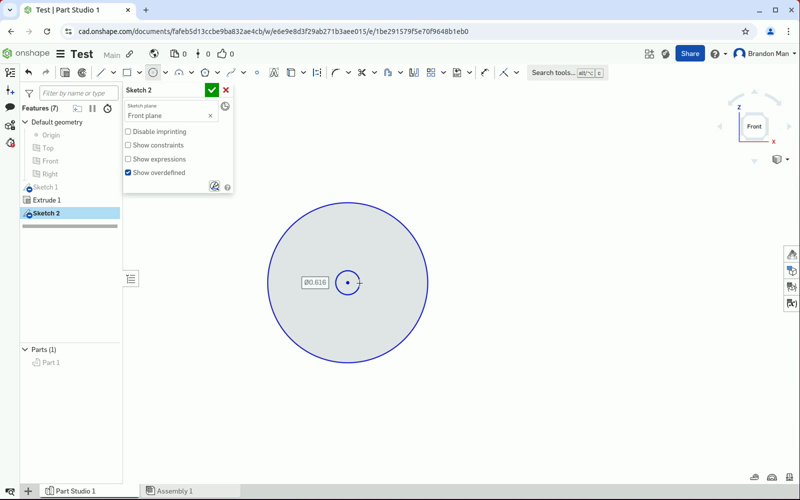
scroll(-6)
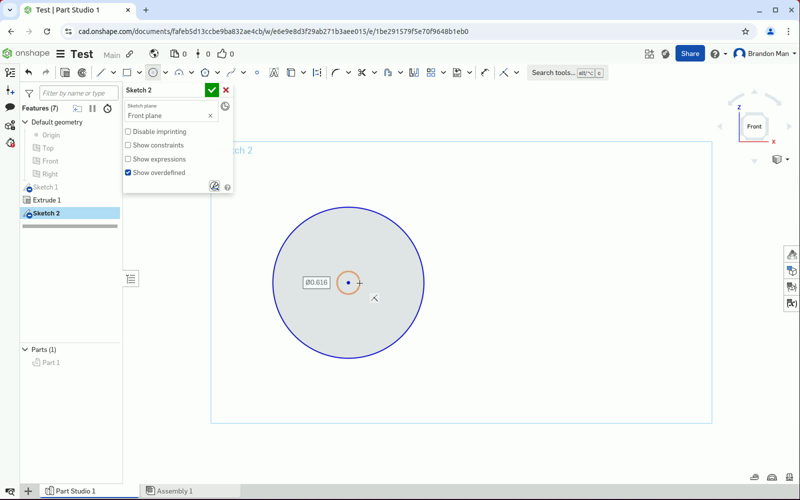
scroll(-6)
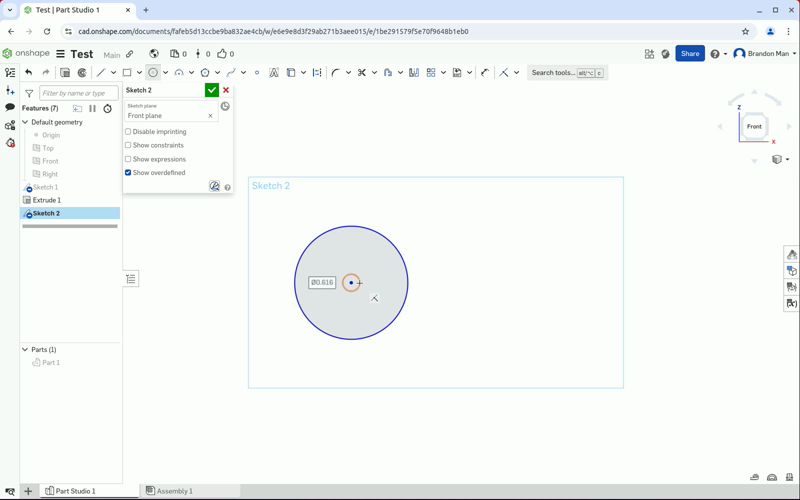
scroll(-6)
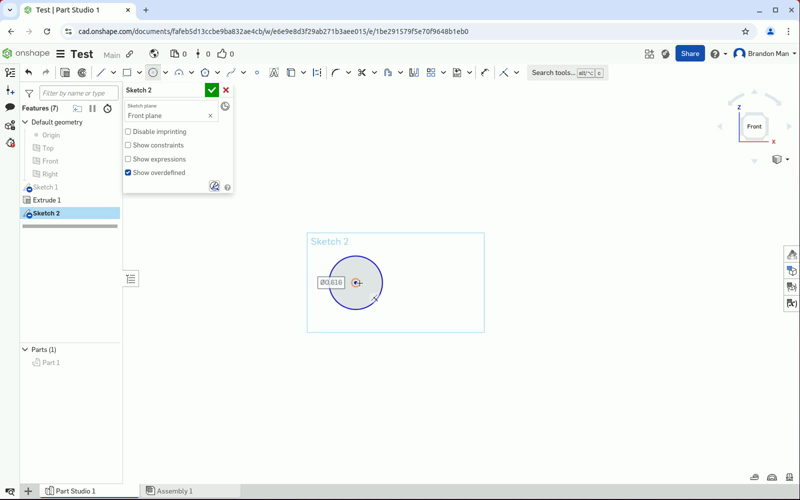
scroll(-6)
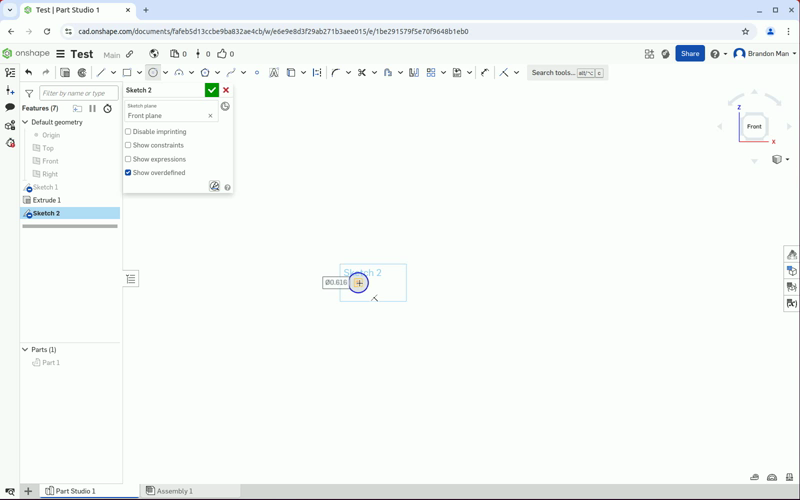
key(esc)
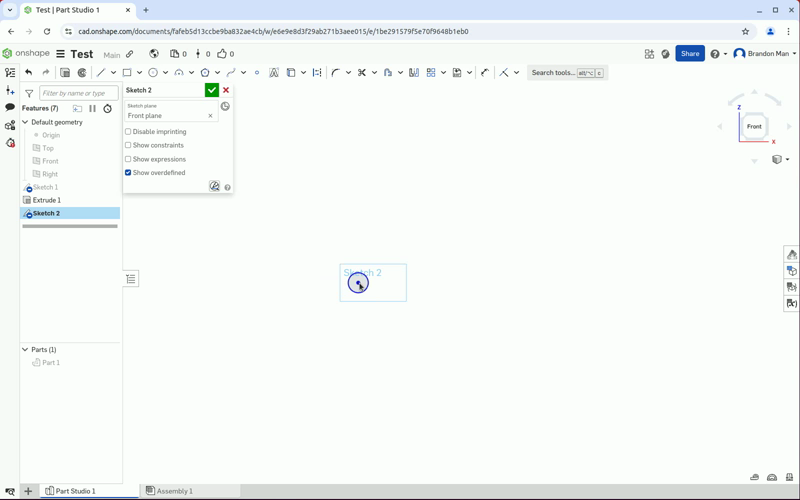
mouse_move(363, 283)
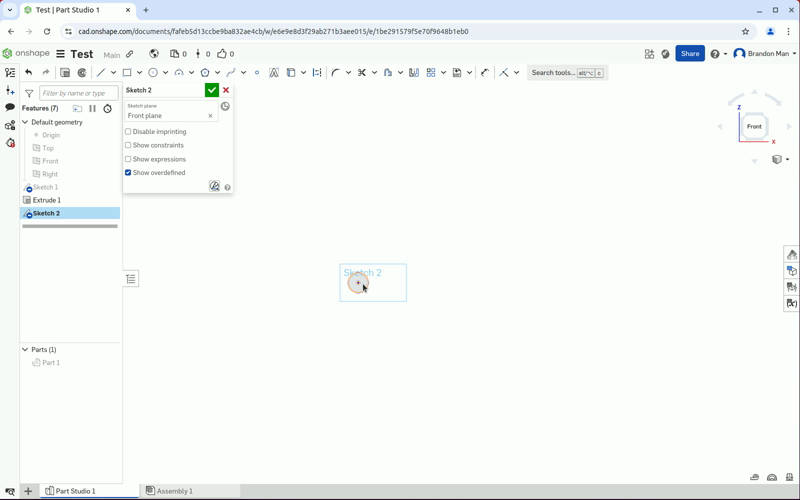
scroll(6)
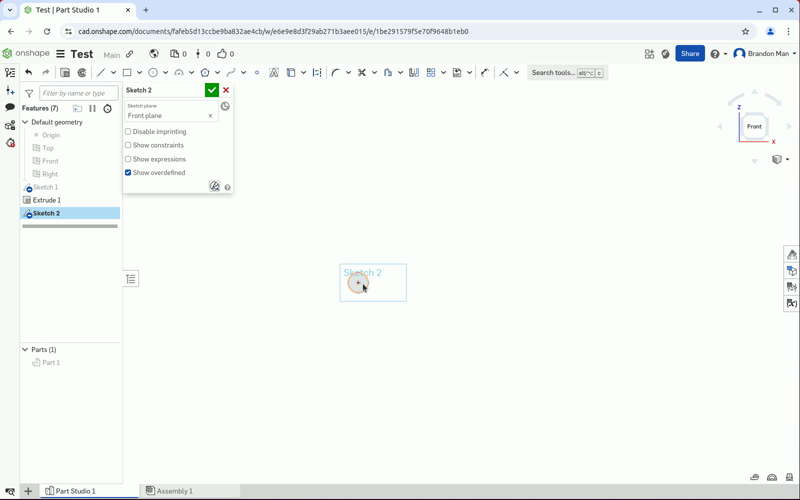
scroll(6)
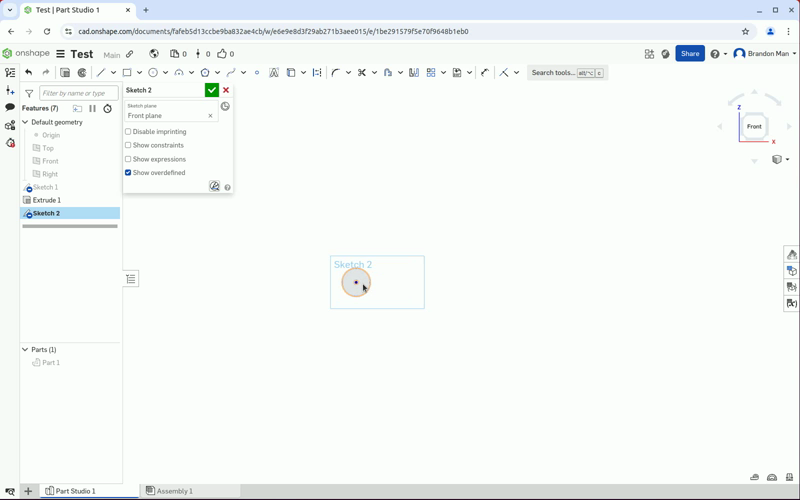
scroll(6)
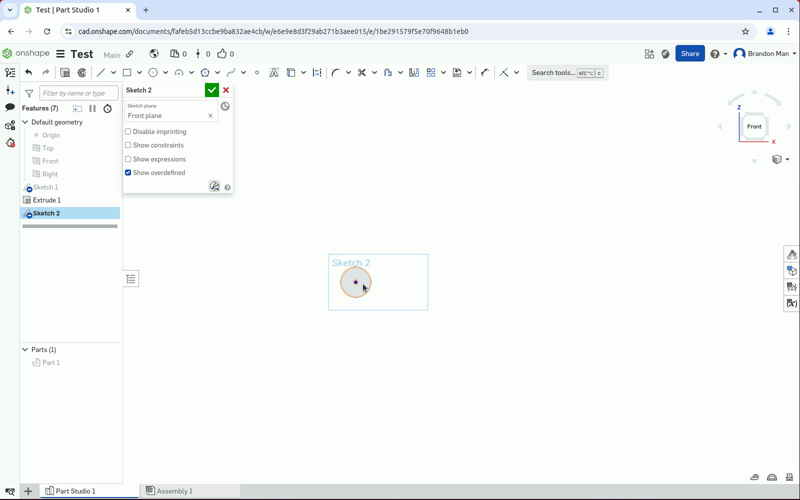
scroll(6)
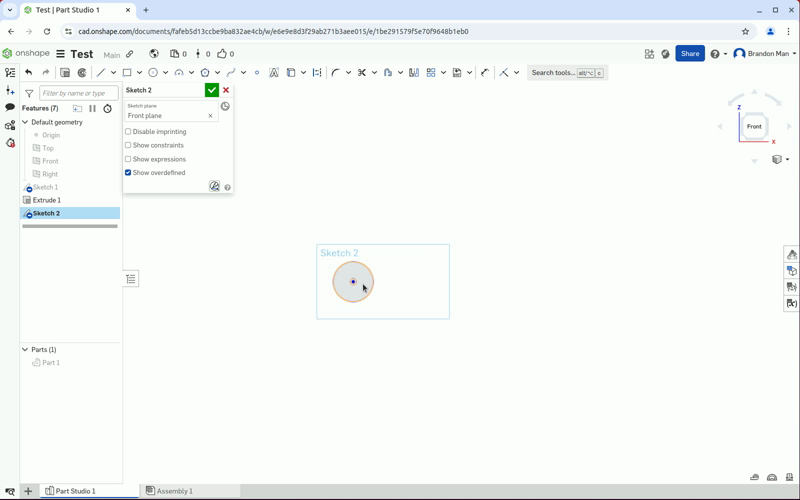
scroll(6)
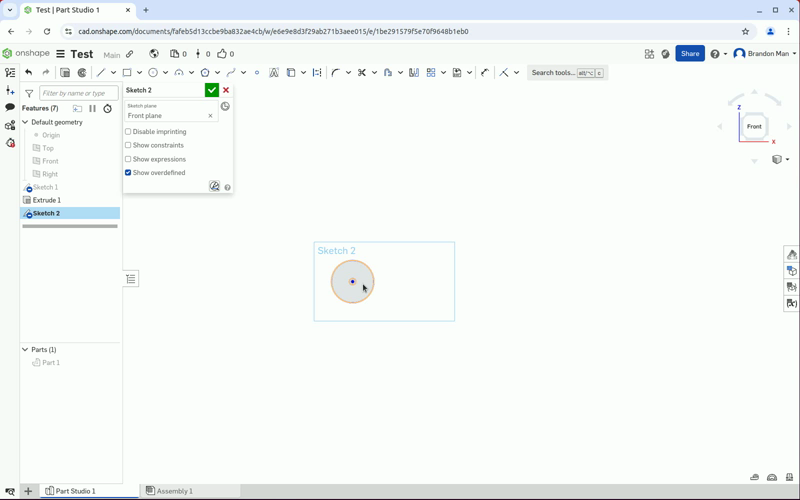
scroll(6)
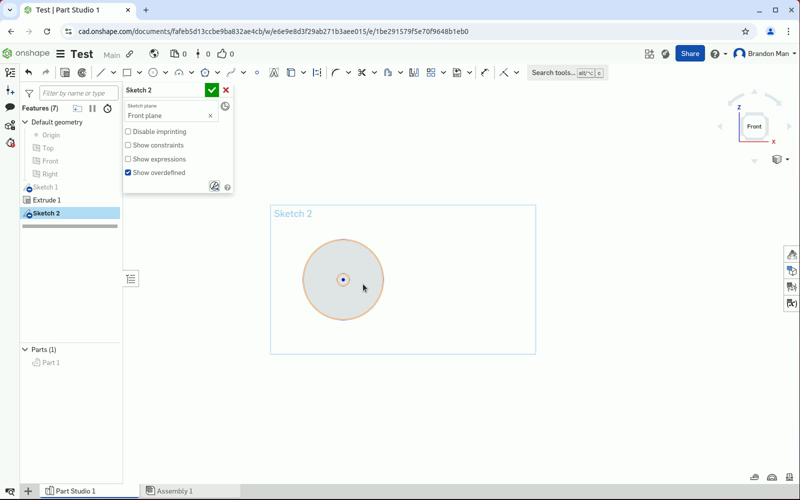
scroll(6)
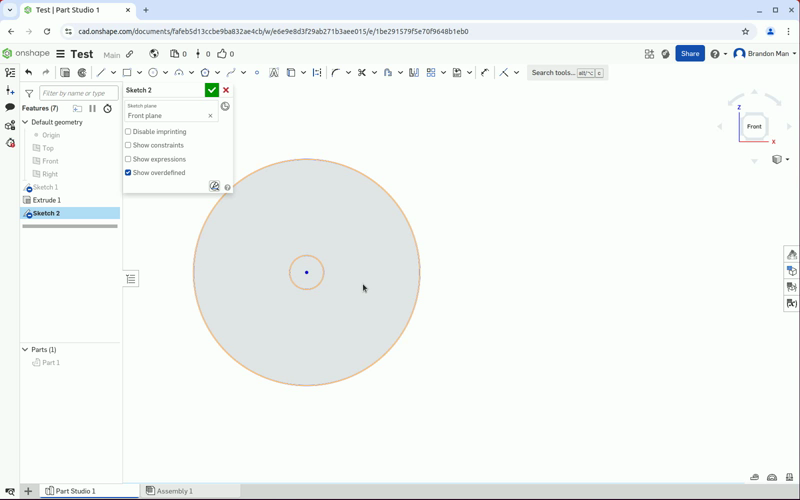
click(363, 283)
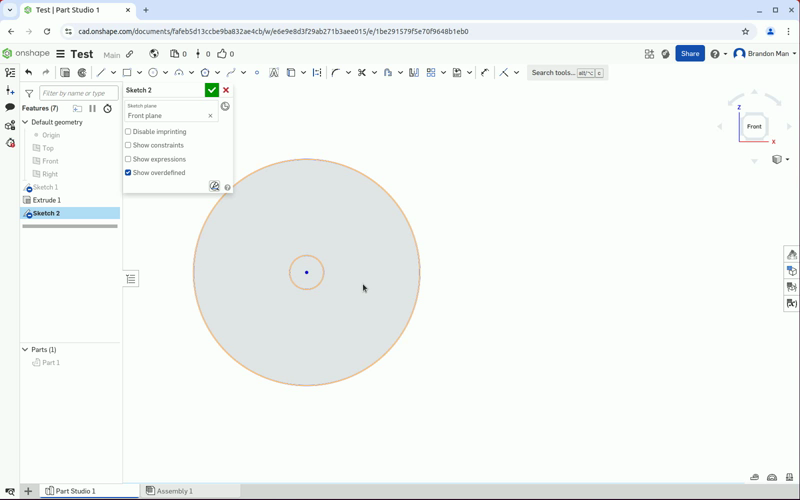
scroll(-6)
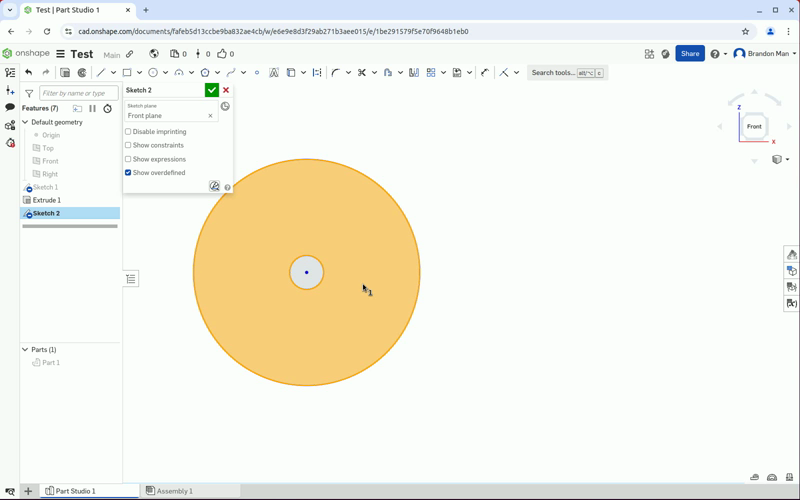
scroll(-6)
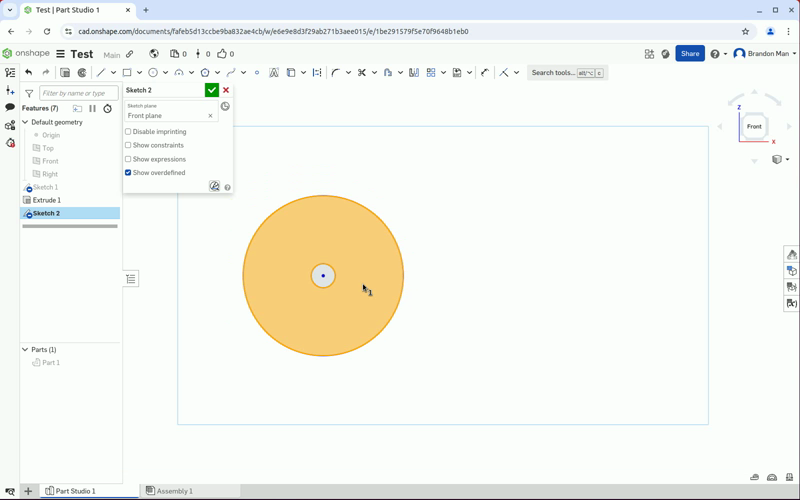
scroll(-6)
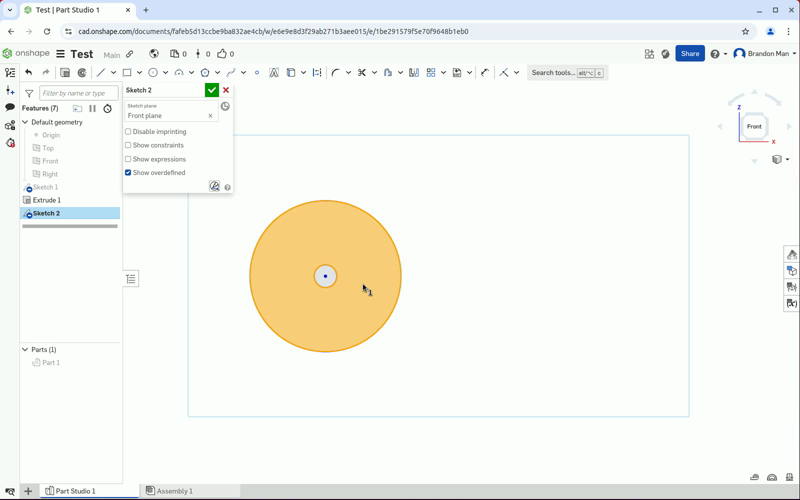
scroll(-6)
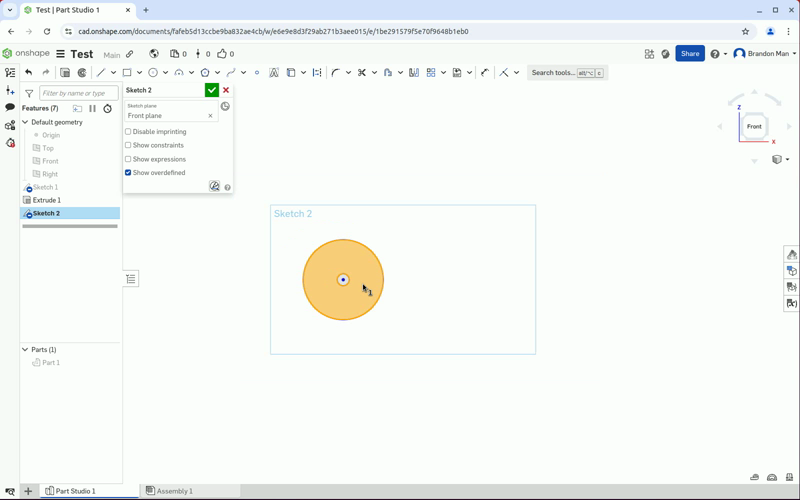
scroll(-6)
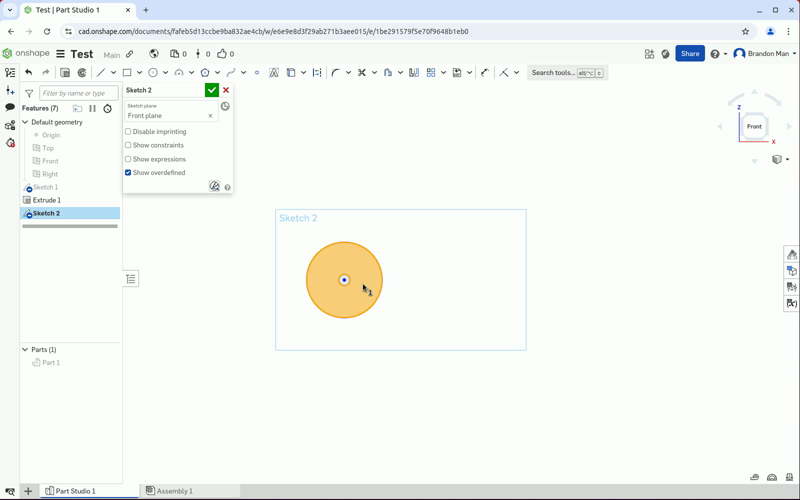
scroll(-6)
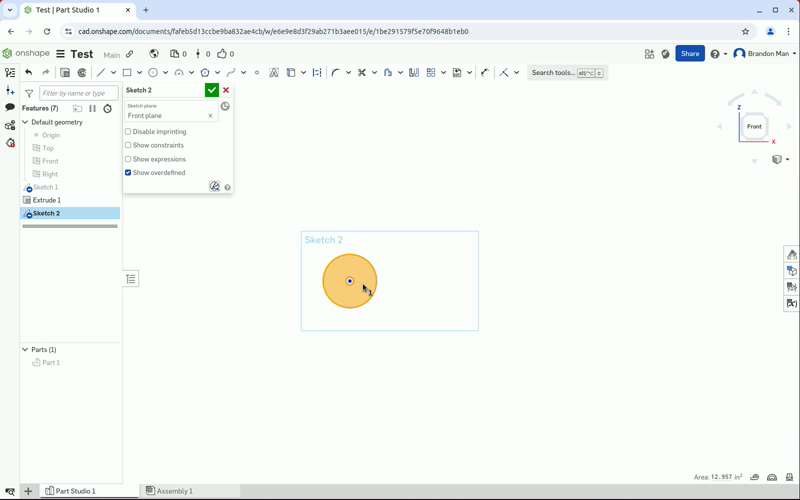
scroll(-6)
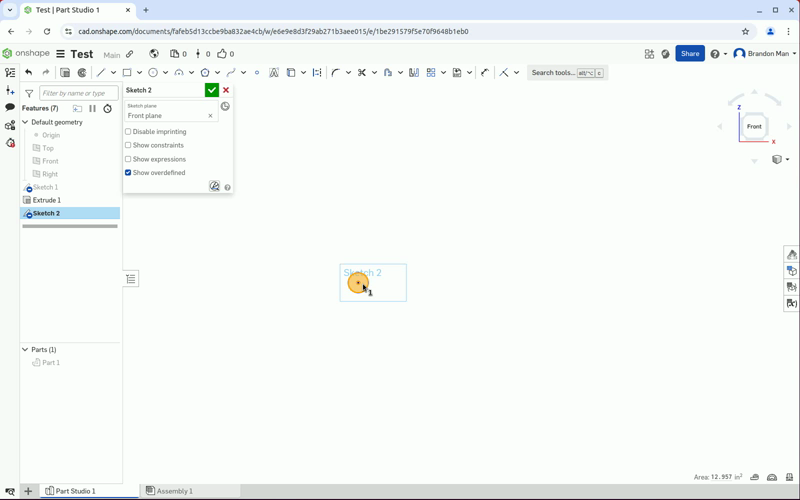
mouse_move(73, 352)
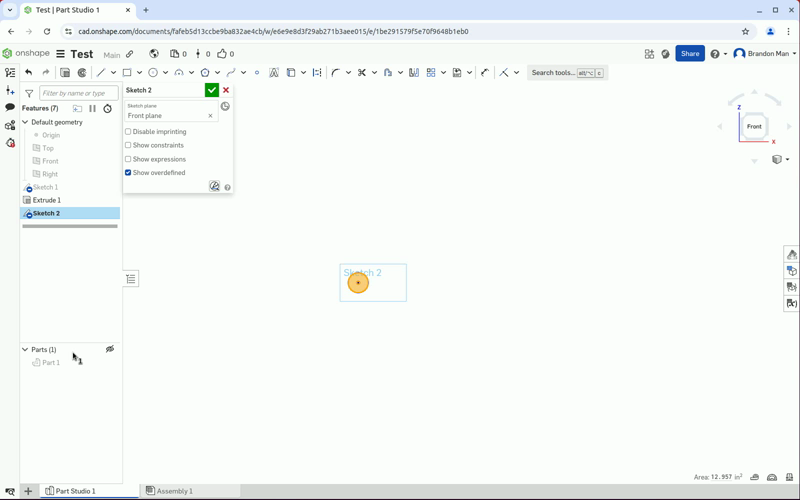
key(shift+y)
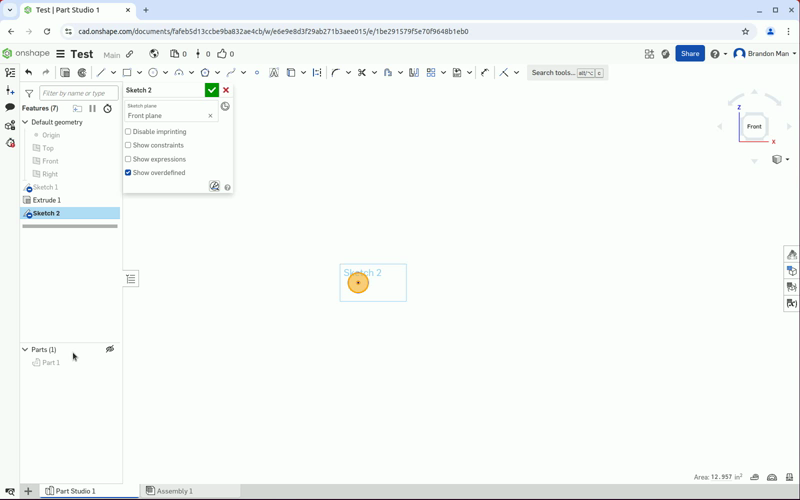
key(shift+e)
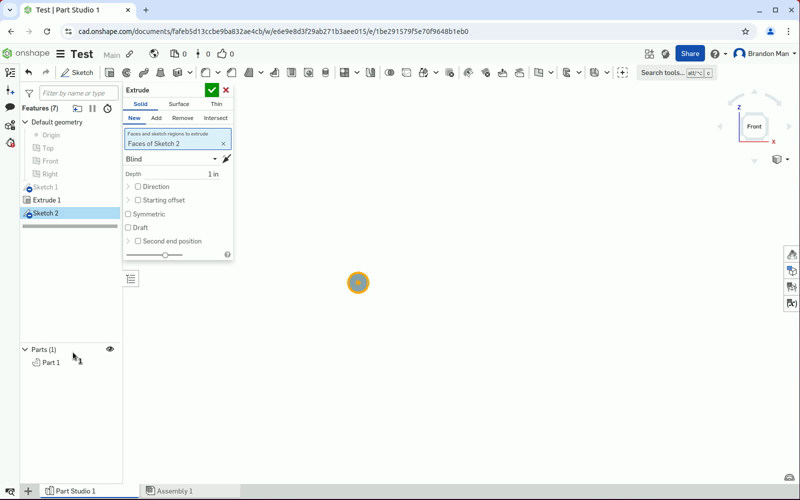
mouse_move(143, 106)
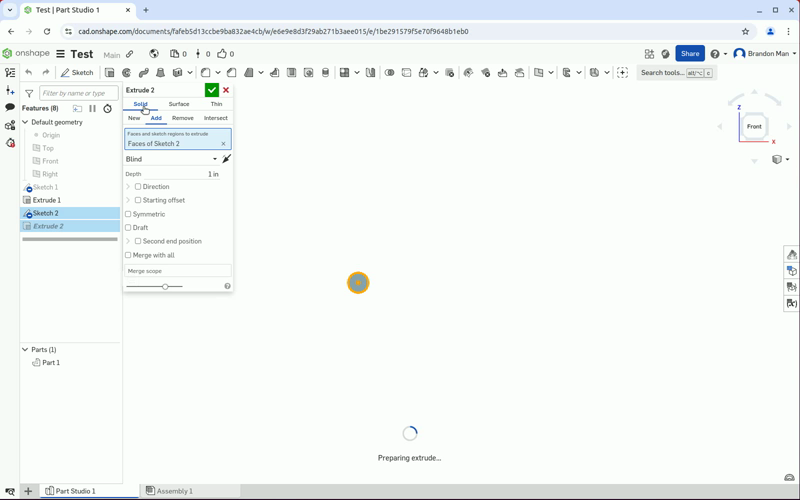
click(143, 106)
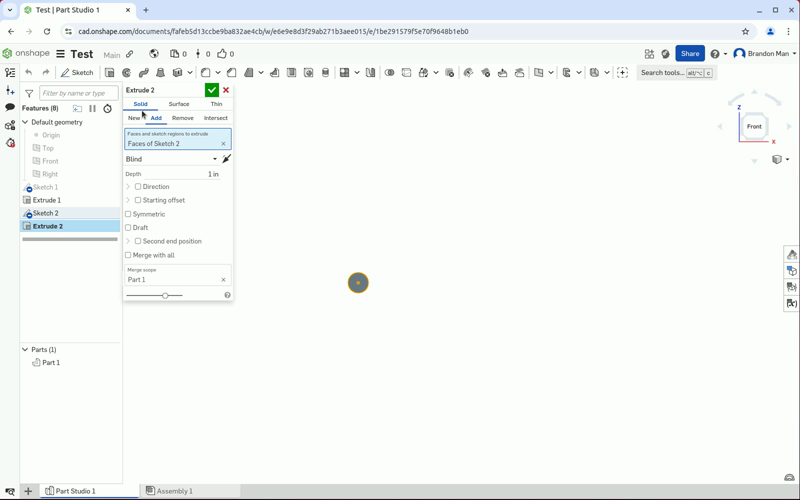
mouse_move(137, 120)
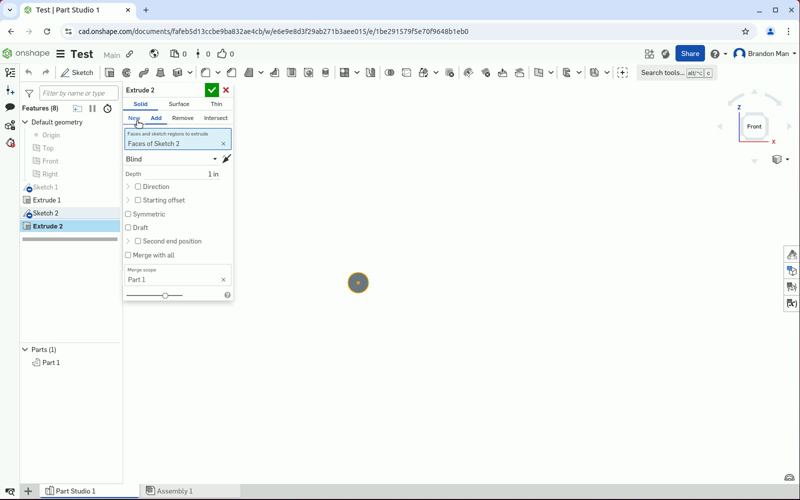
click(137, 120)
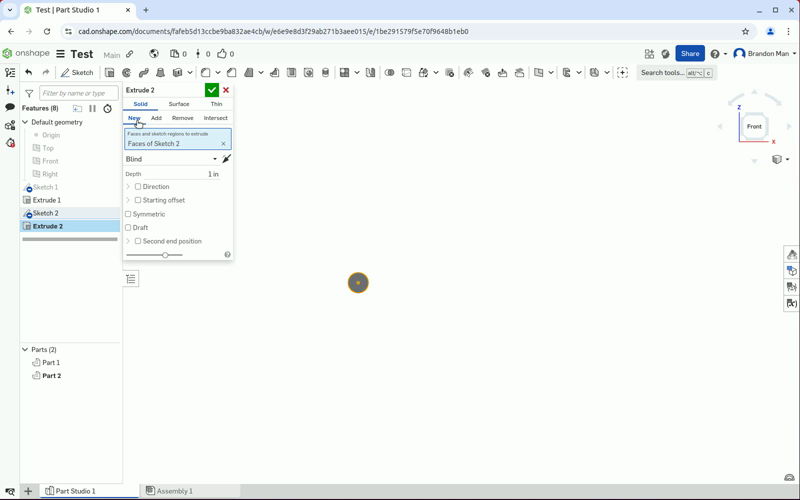
key(tab, 4)
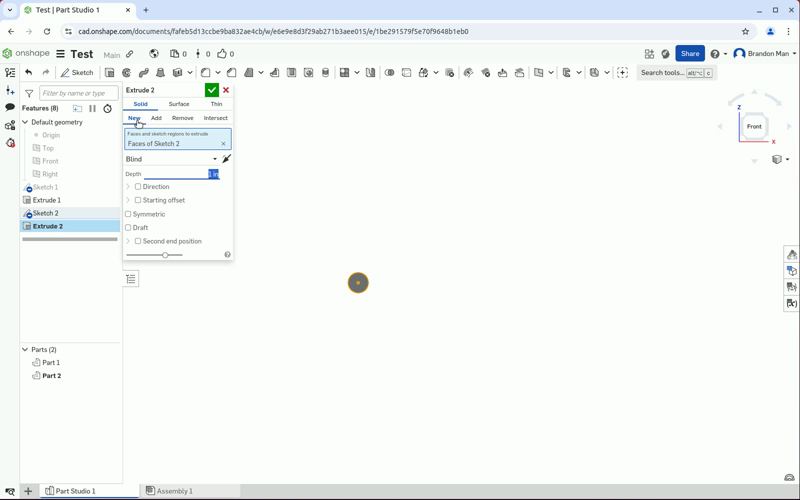
text(2.408)
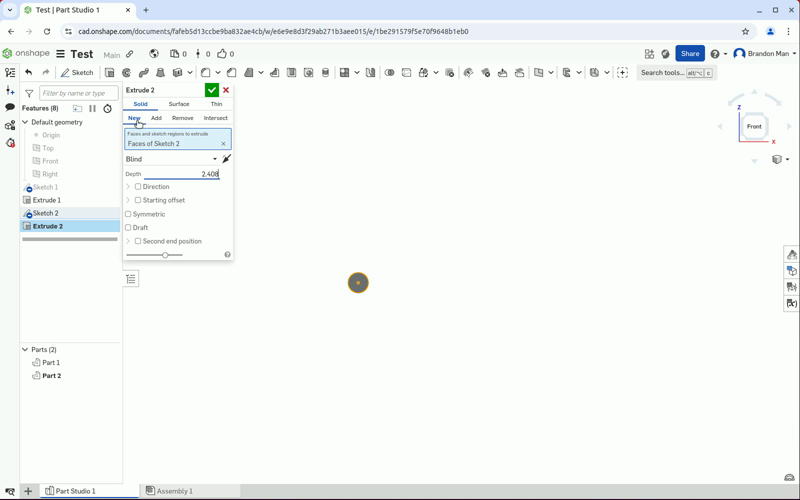
key(tab, 3)
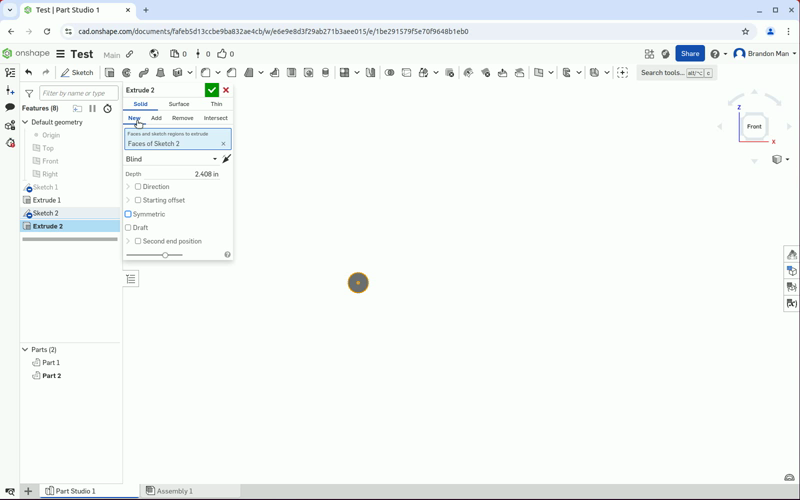
key(space)
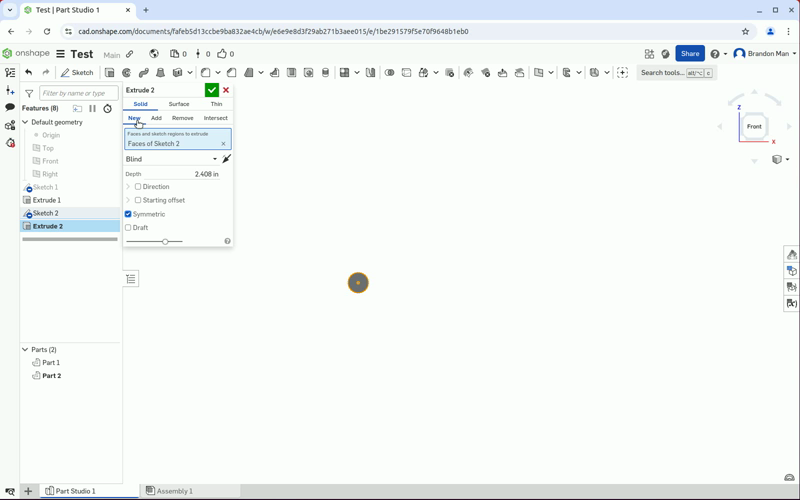
key(enter)
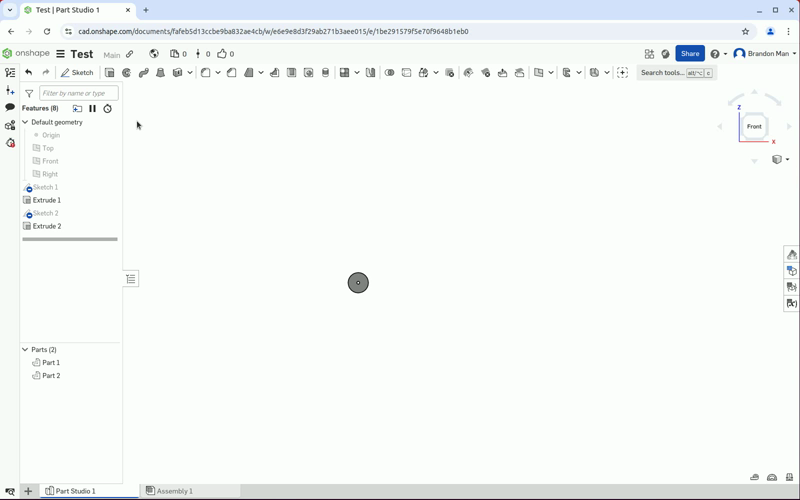
key(shift+h)
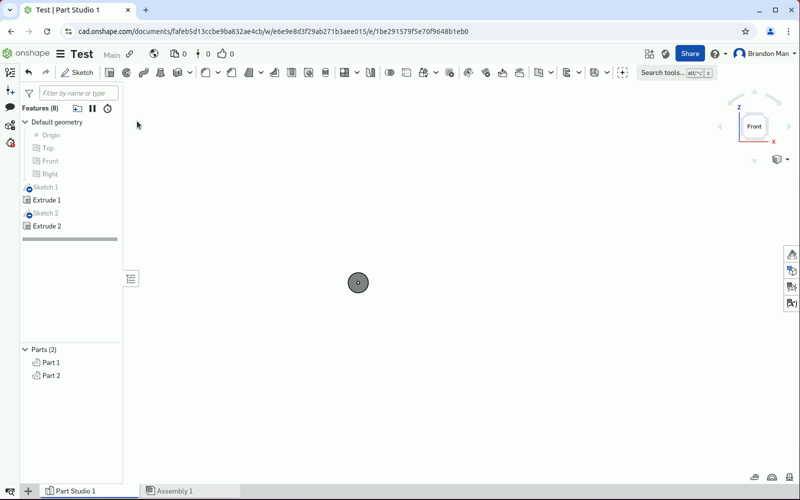
key(shift+h)
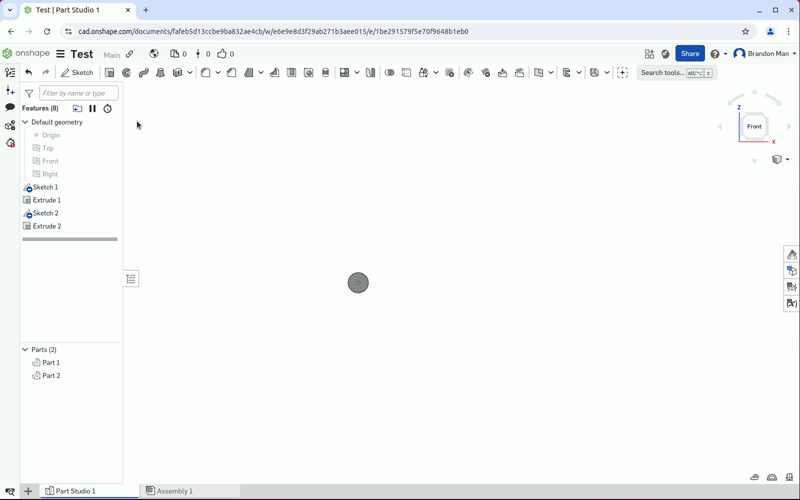
key(shift+7)
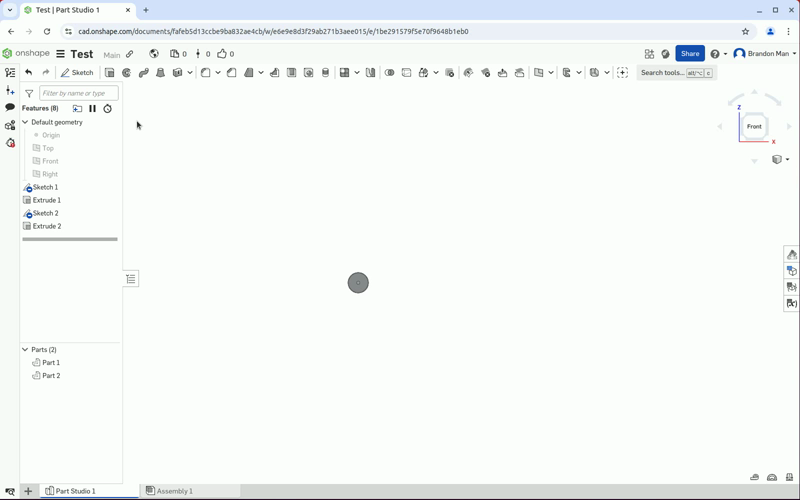
key(left, 2)
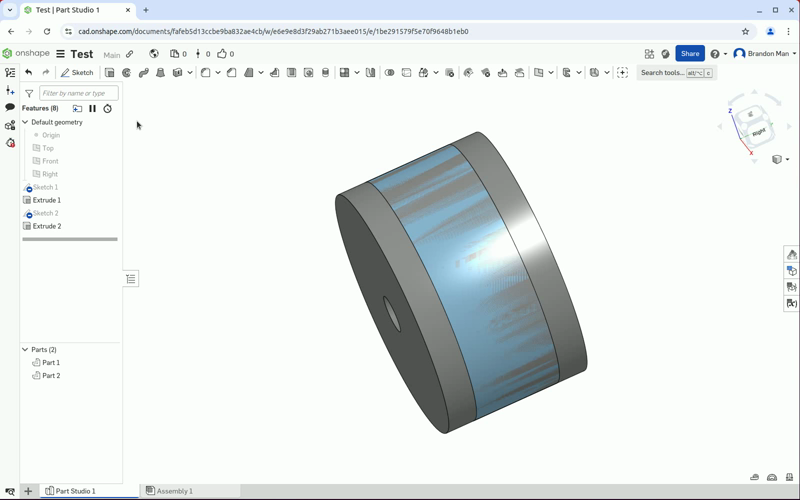
key(down, 2)
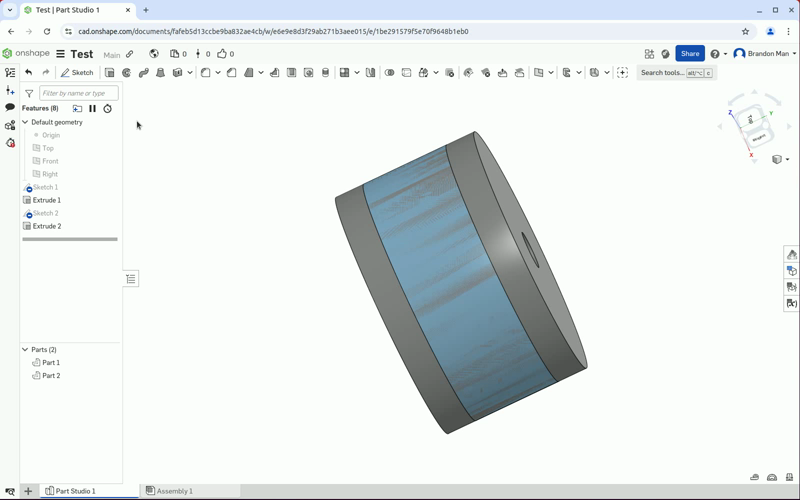
key(up, 2)
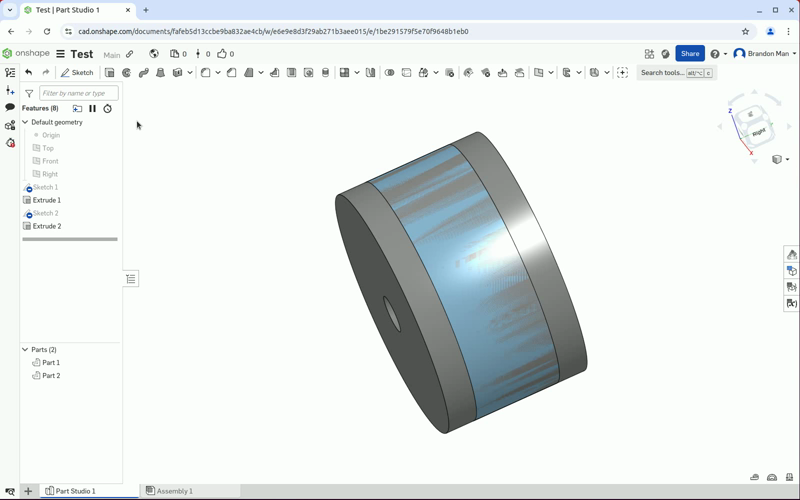
key(right, 2)
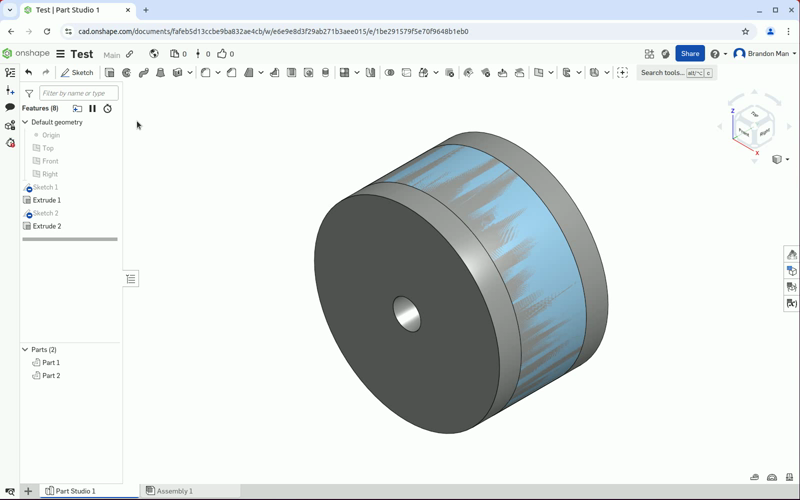
mouse_move(73, 189)
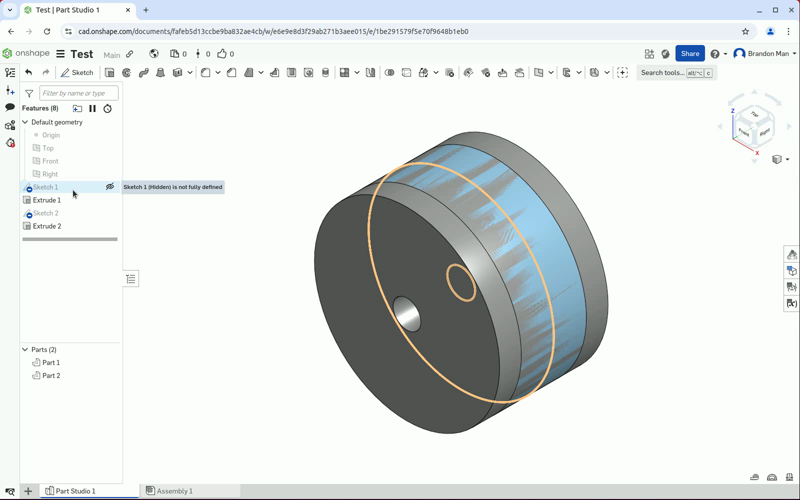
click(73, 189)